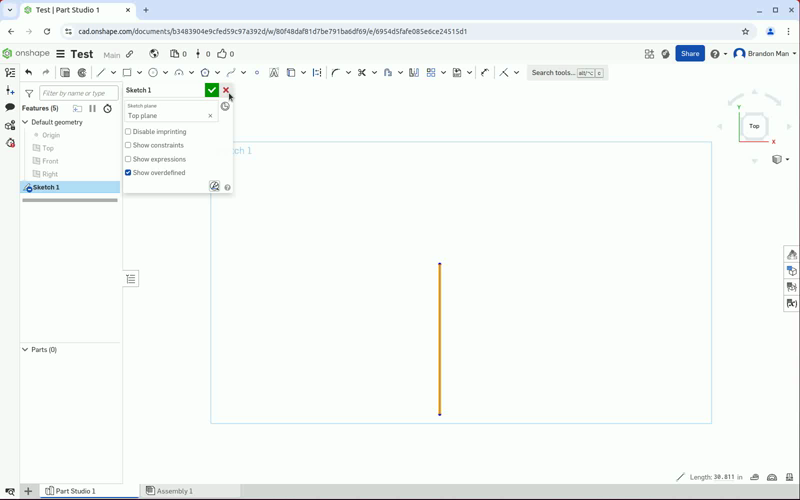
key(shift+h)
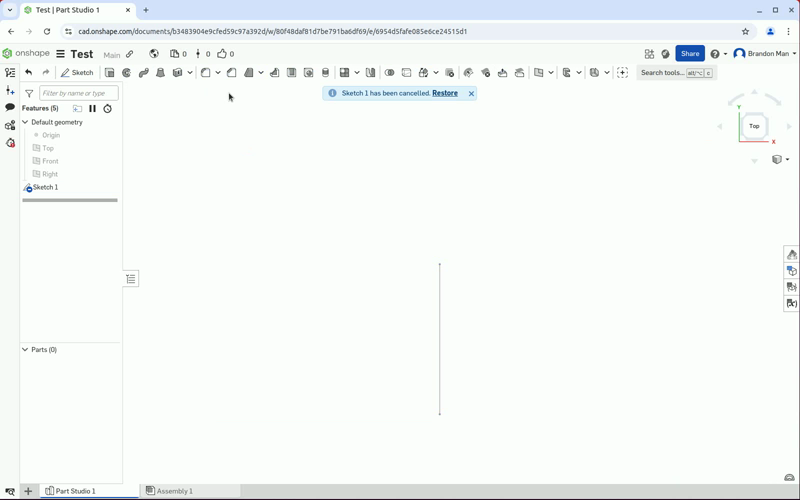
key(shift+s)
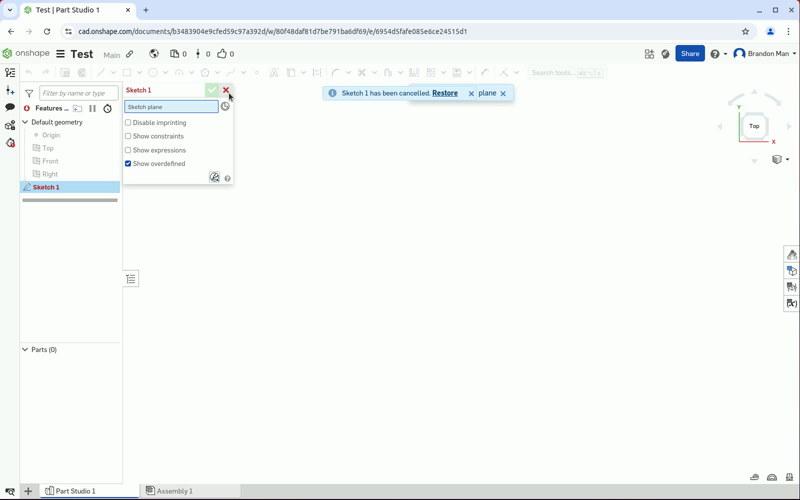
mouse_move(73, 150)
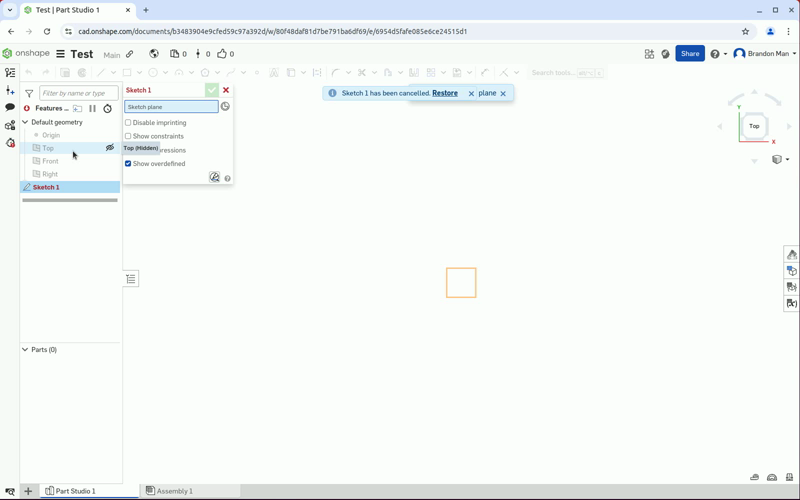
click(73, 150)
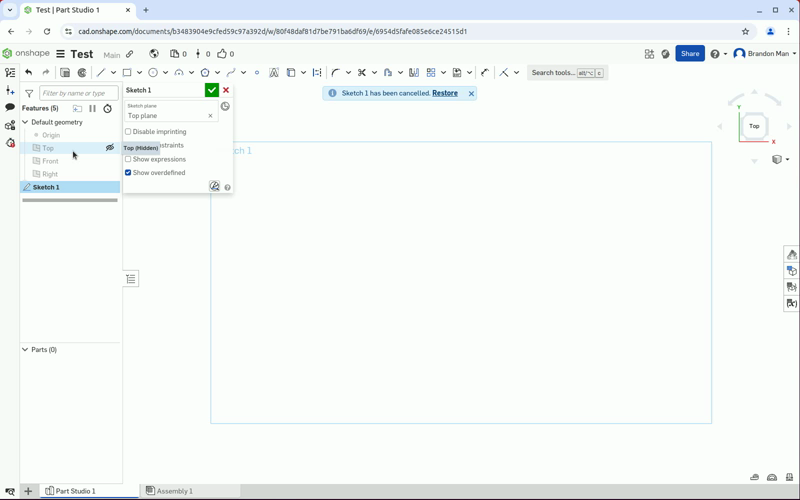
mouse_move(73, 352)
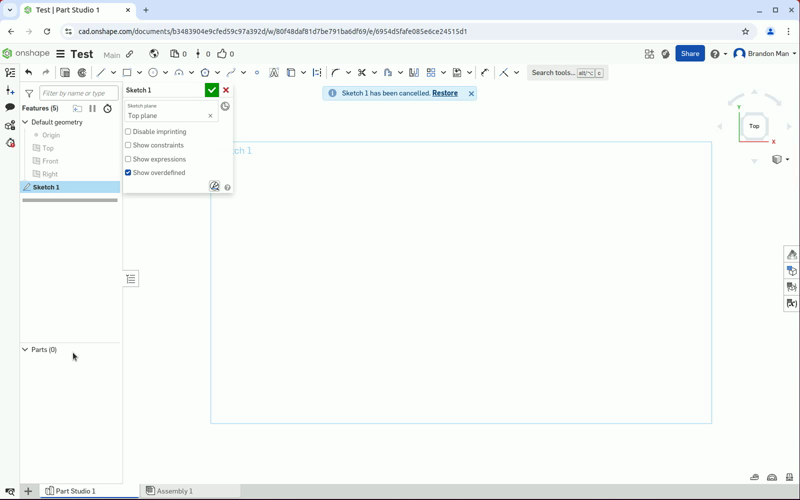
key(y)
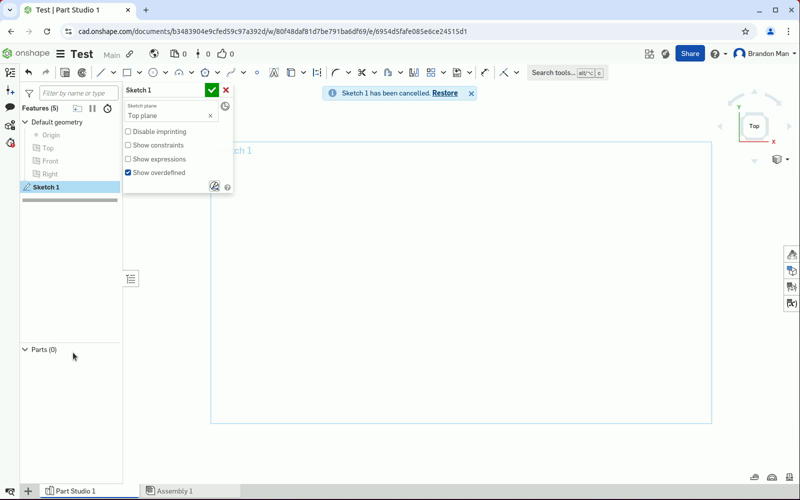
key(l)
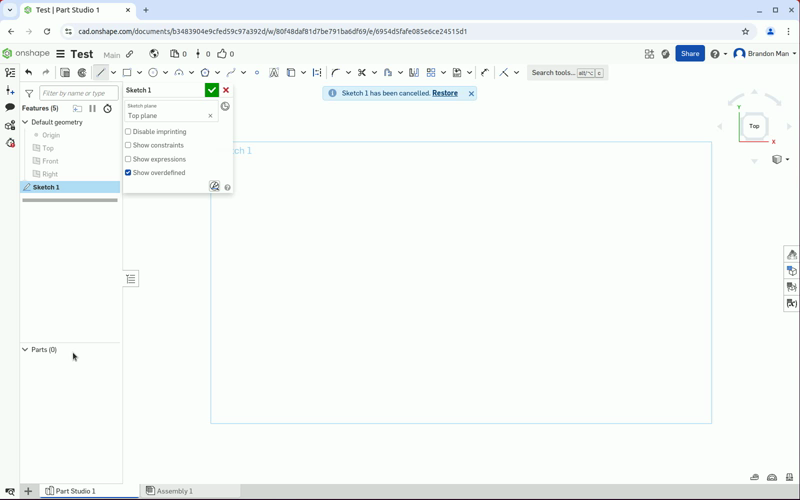
key_down(shift)
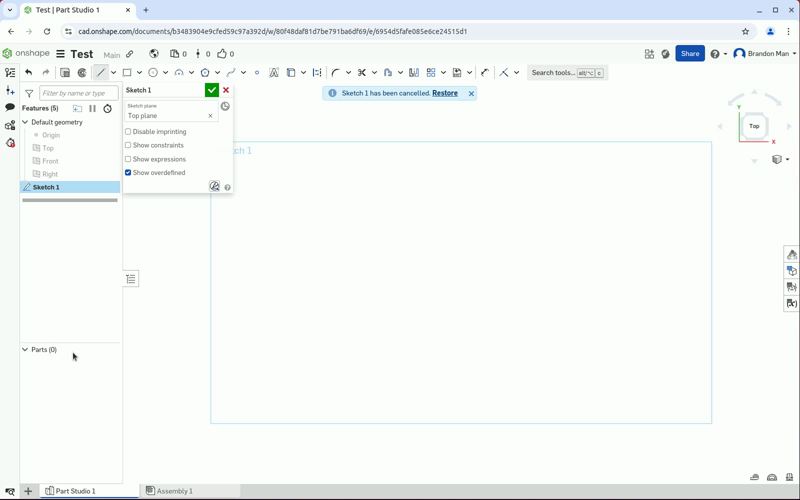
mouse_move(361, 341)
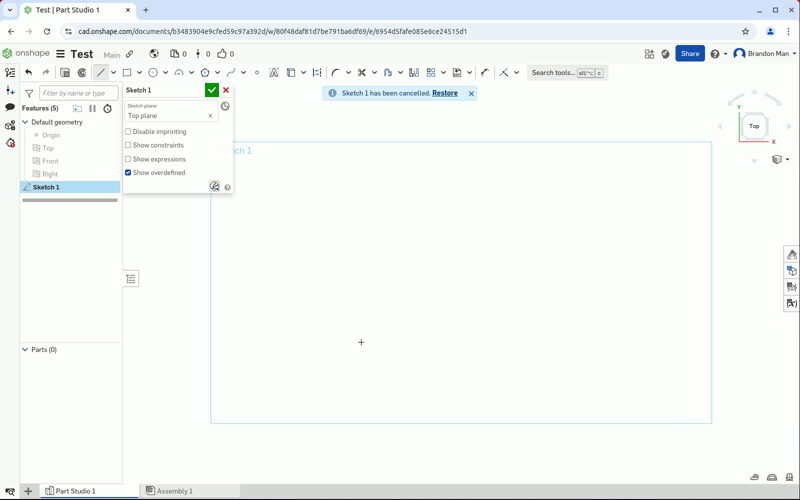
click(361, 341)
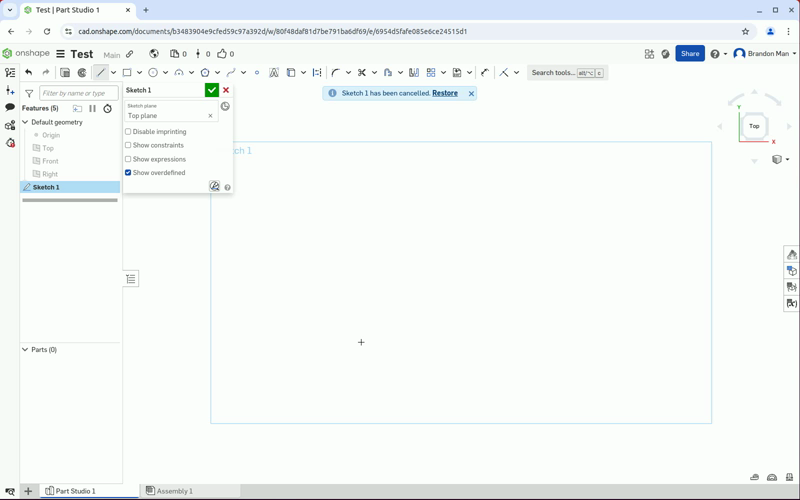
key_up(shift)
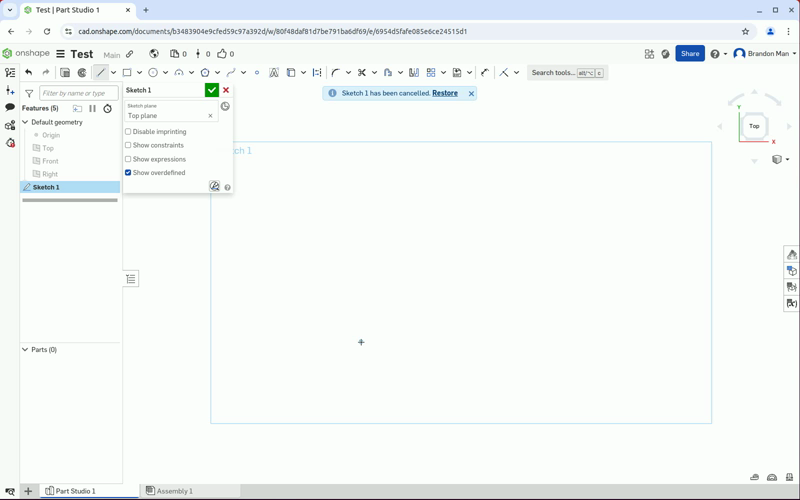
key_down(shift)
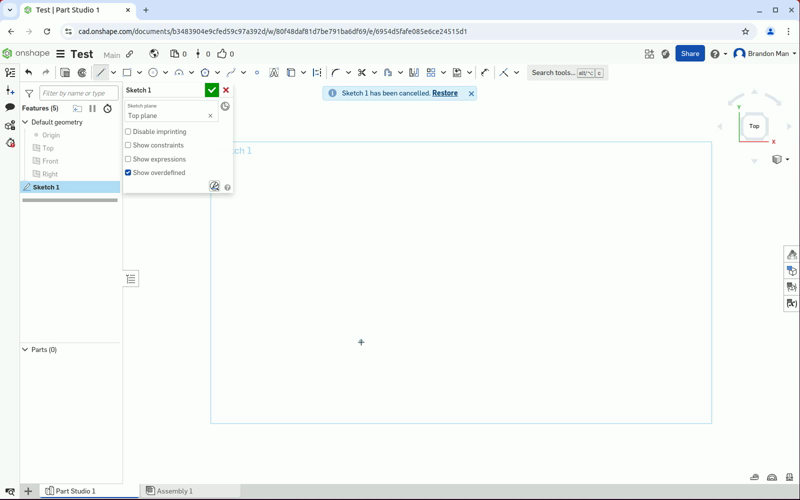
mouse_move(459, 341)
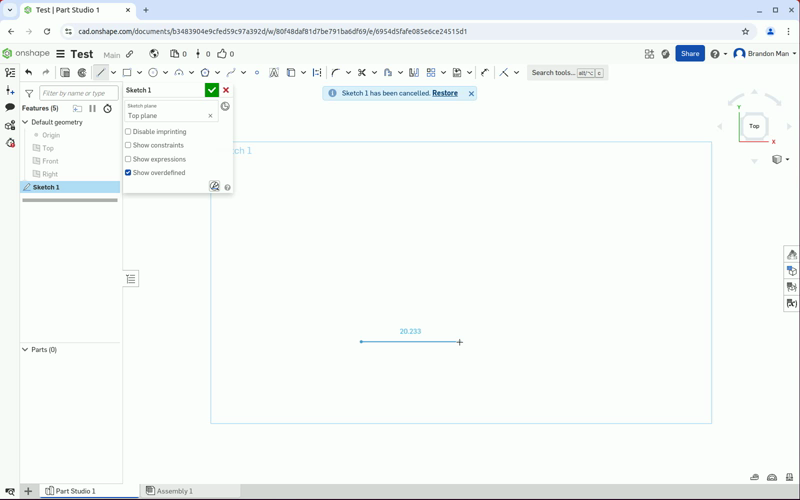
click(459, 341)
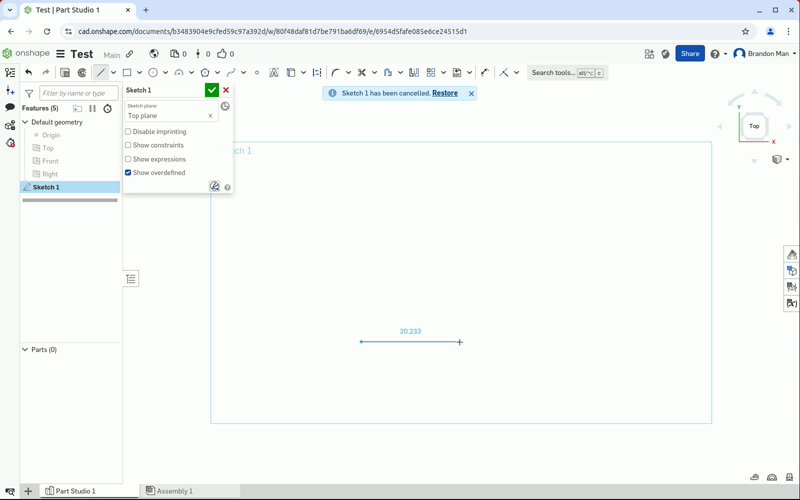
key_up(shift)
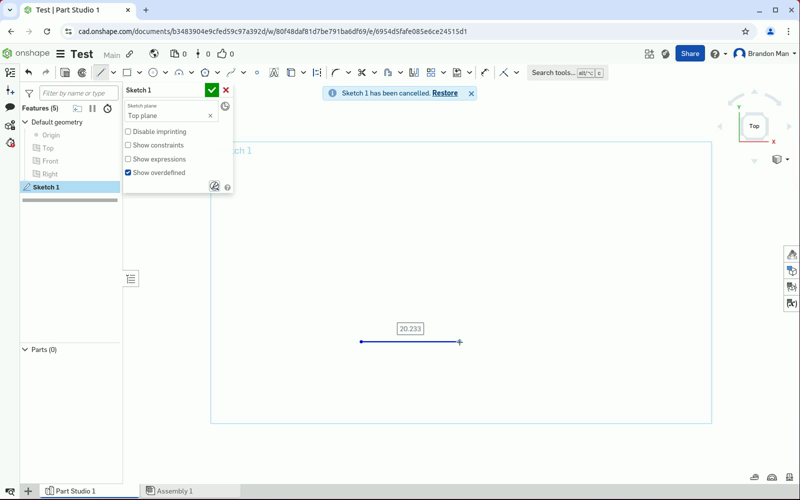
key_down(shift)
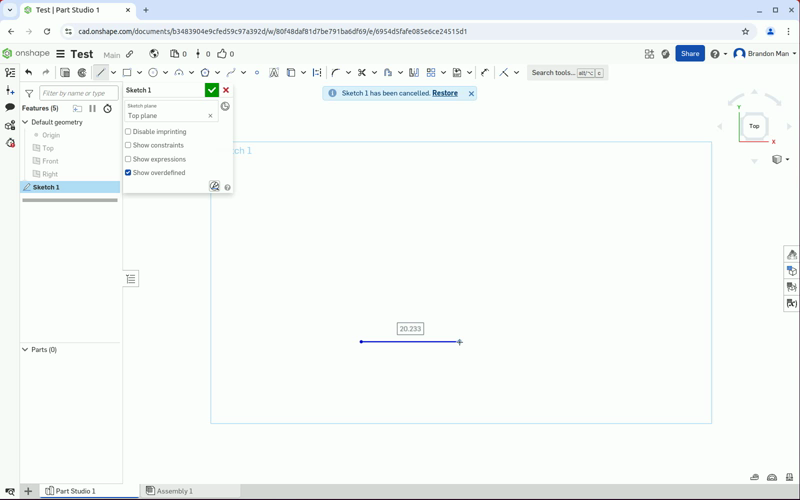
mouse_move(459, 235)
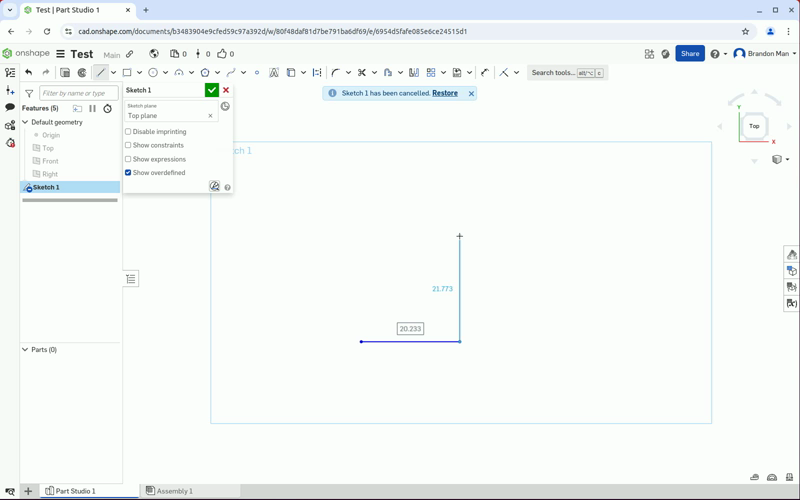
click(459, 235)
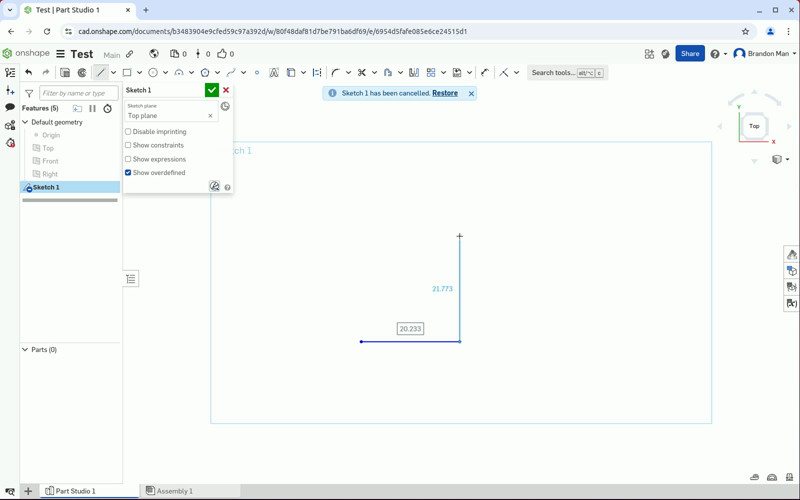
key_up(shift)
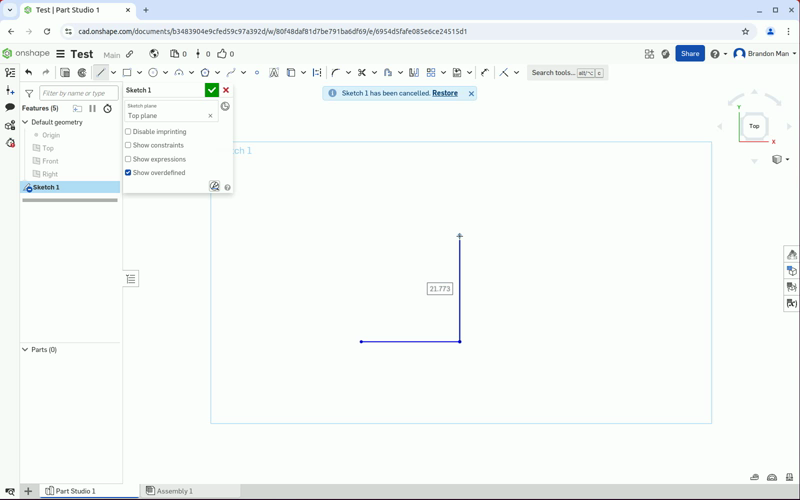
key_down(shift)
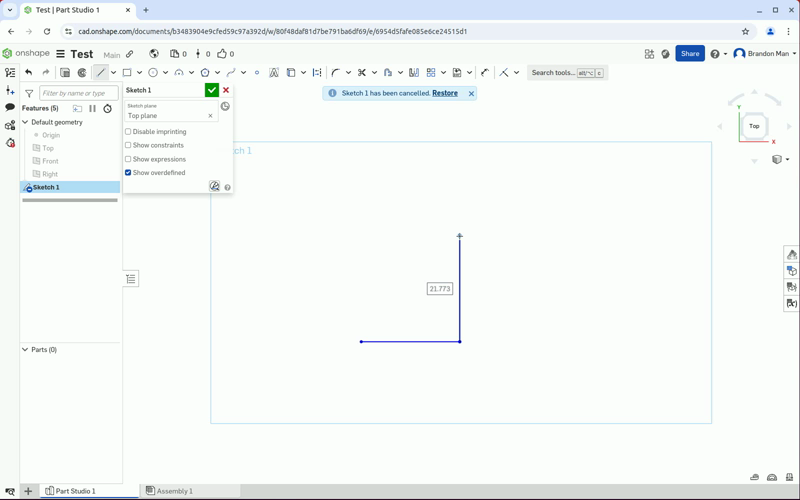
mouse_move(459, 170)
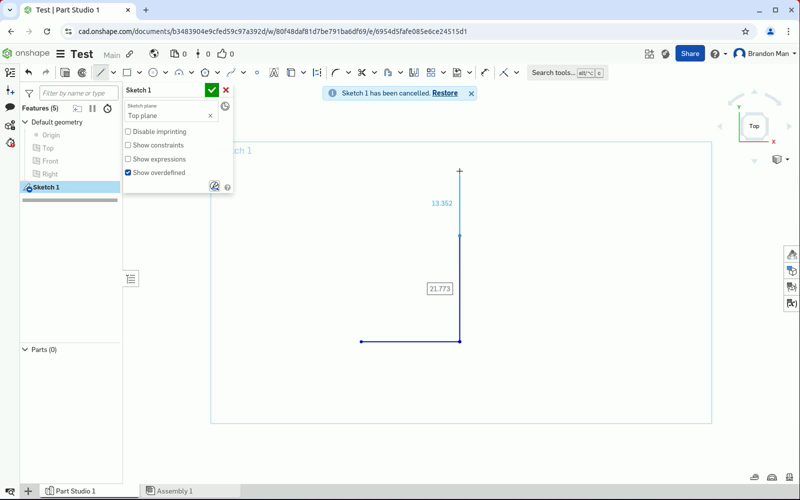
click(459, 170)
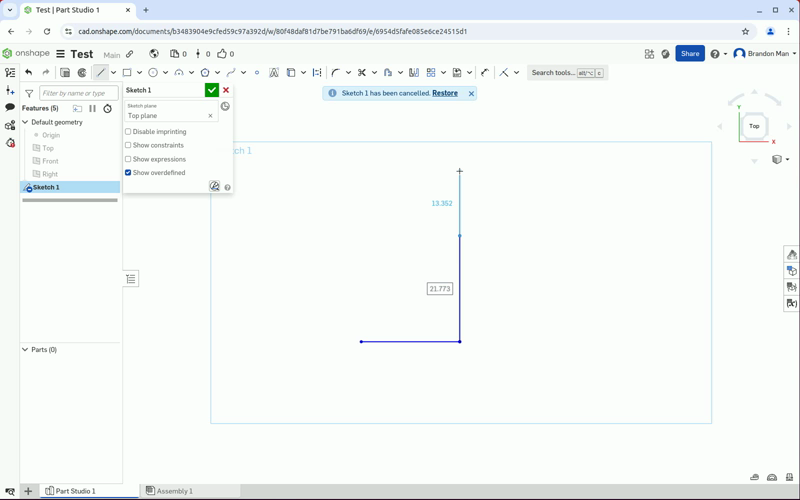
key_up(shift)
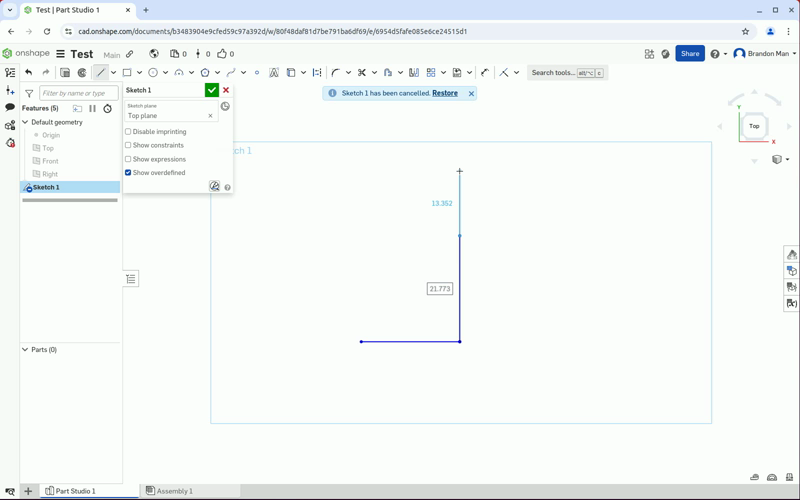
key_down(shift)
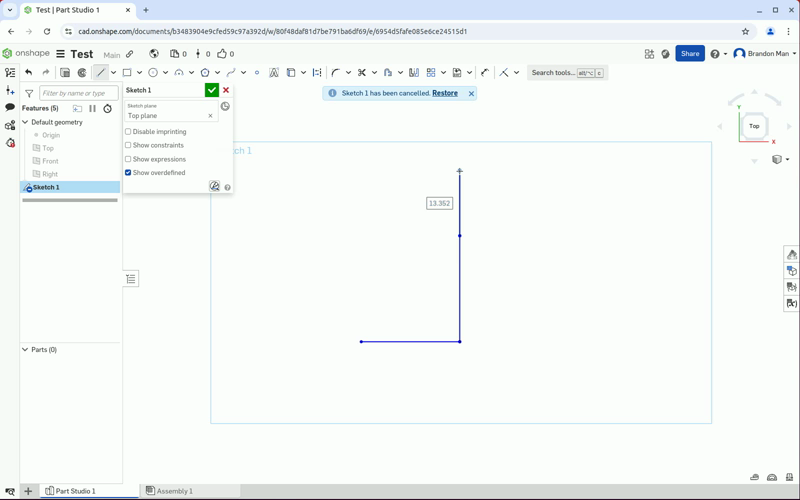
mouse_move(361, 170)
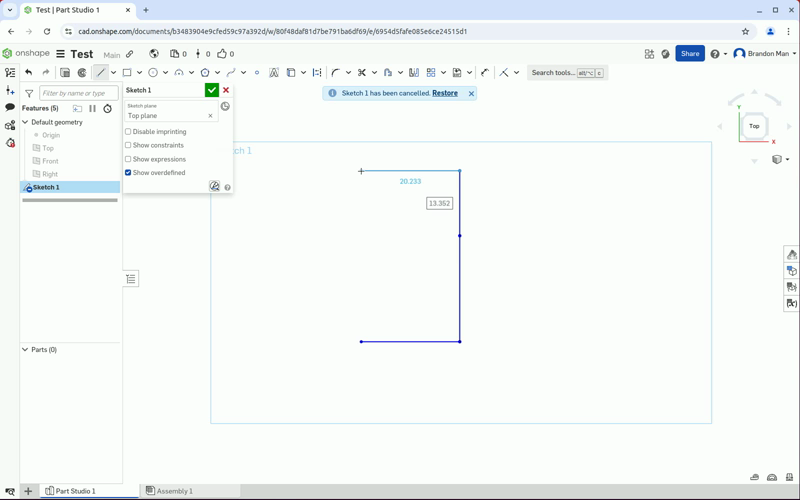
click(361, 170)
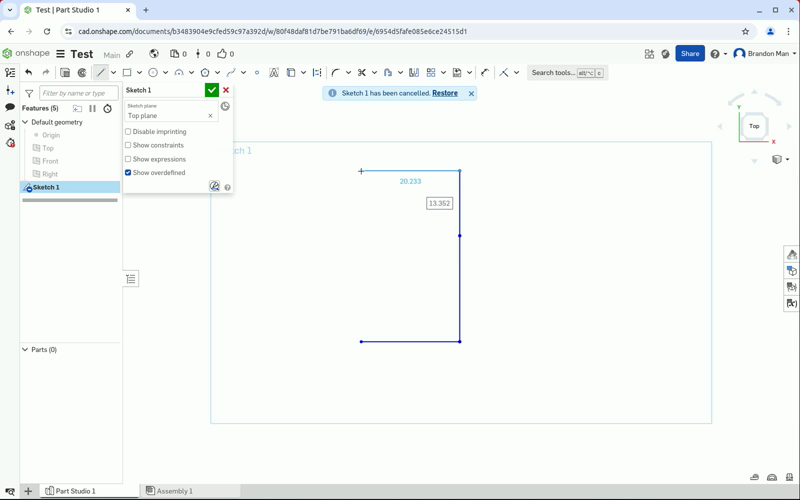
key_up(shift)
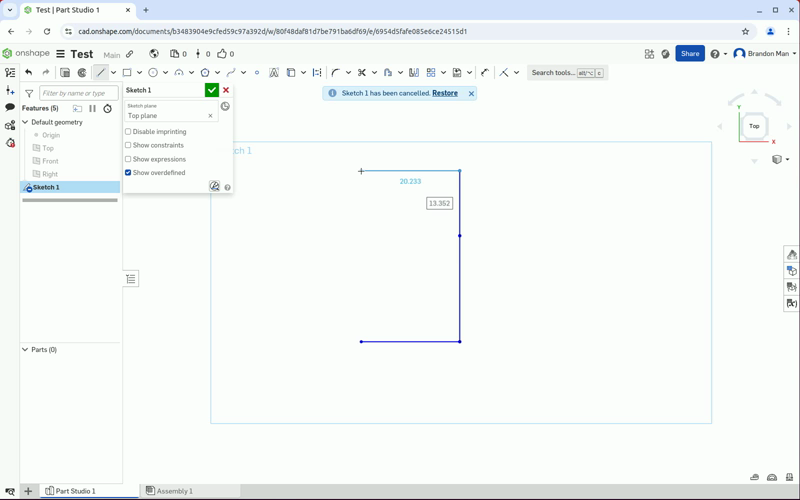
key_down(shift)
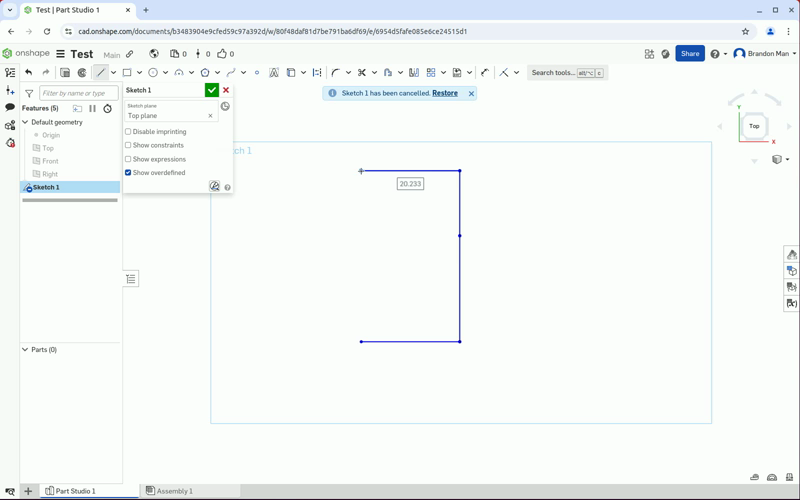
mouse_move(361, 341)
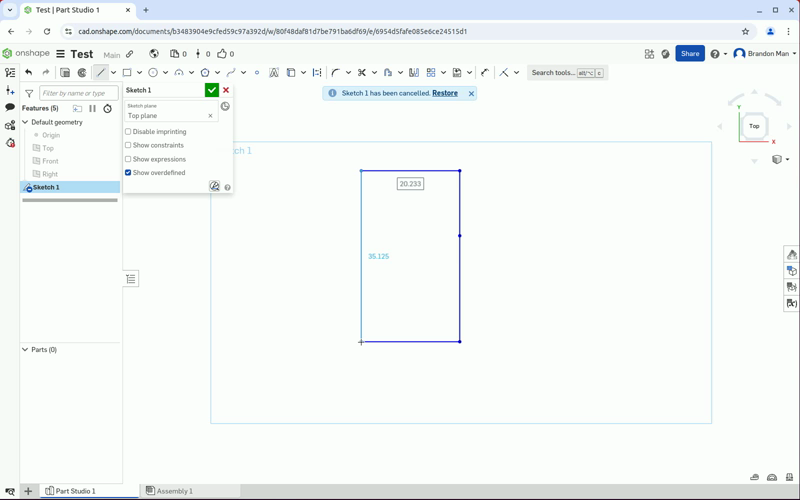
key_up(shift)
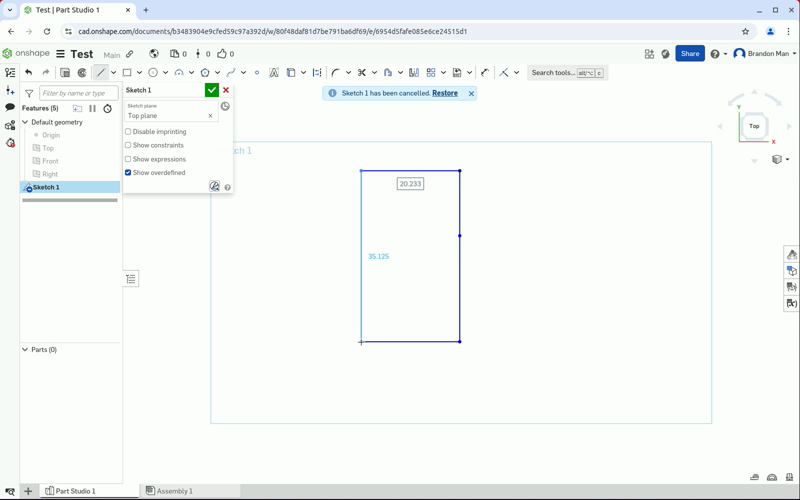
click(361, 341)
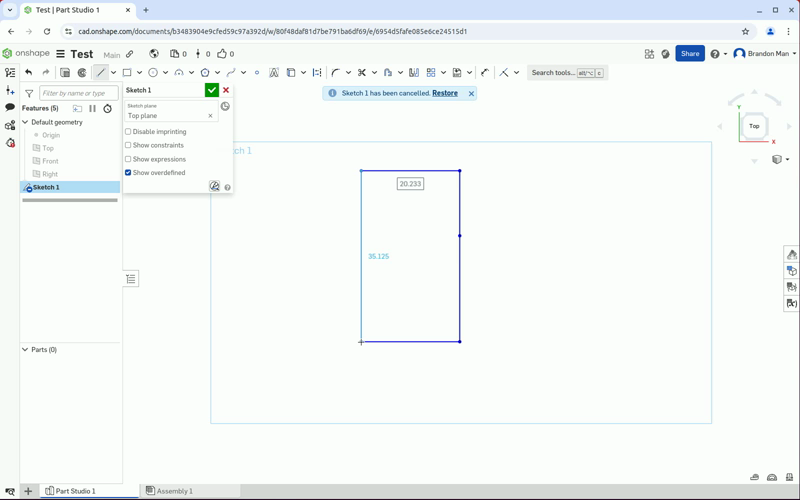
key(esc)
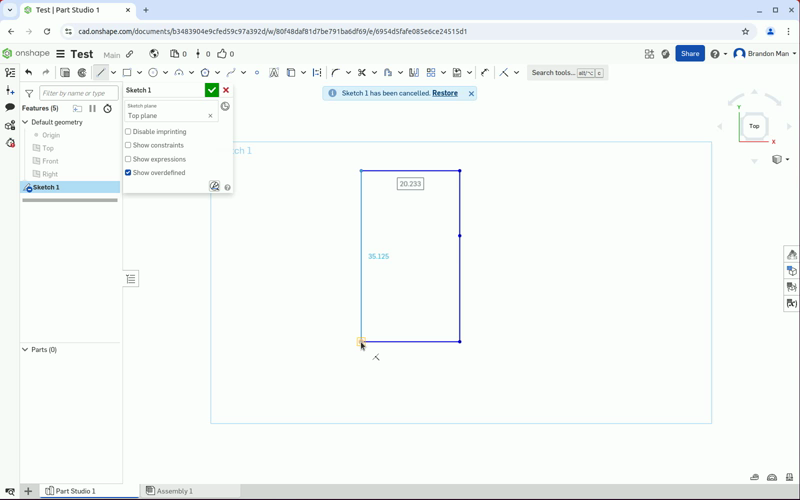
mouse_move(392, 311)
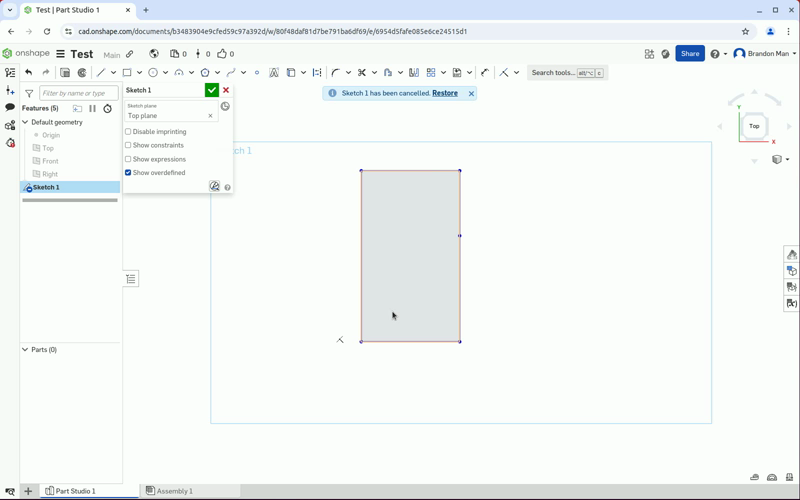
click(392, 311)
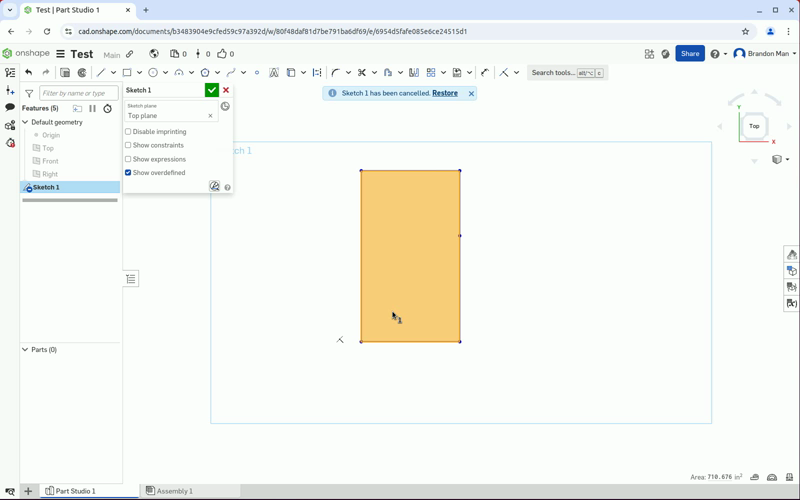
mouse_move(73, 352)
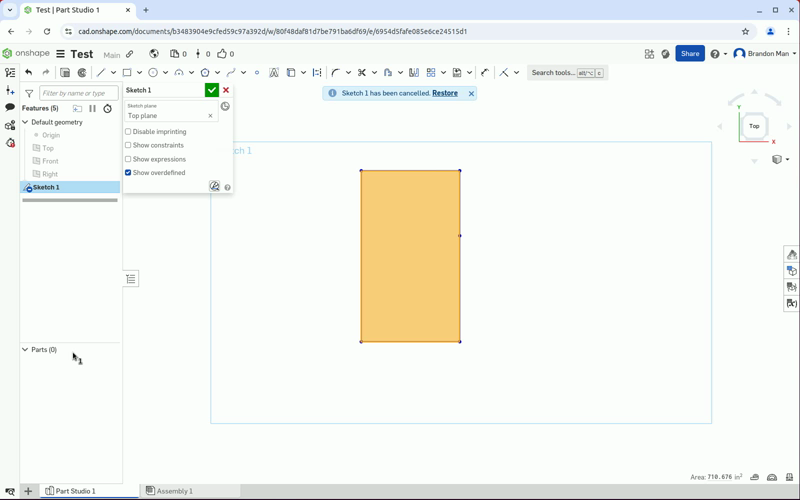
key(shift+y)
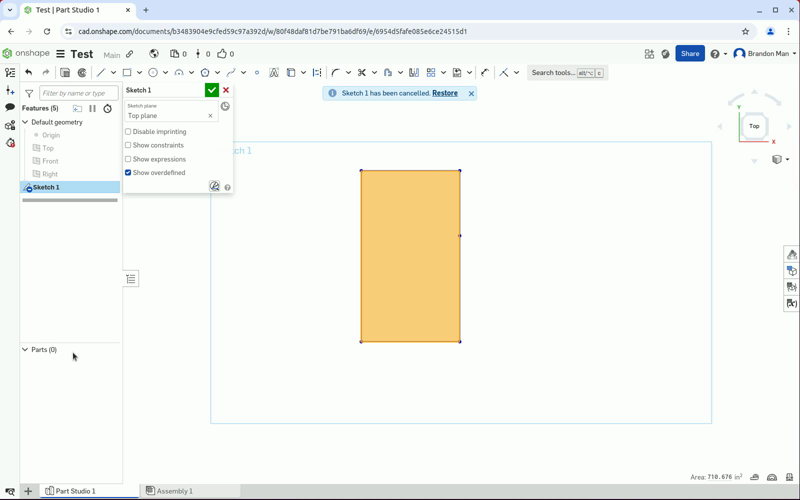
key(shift+e)
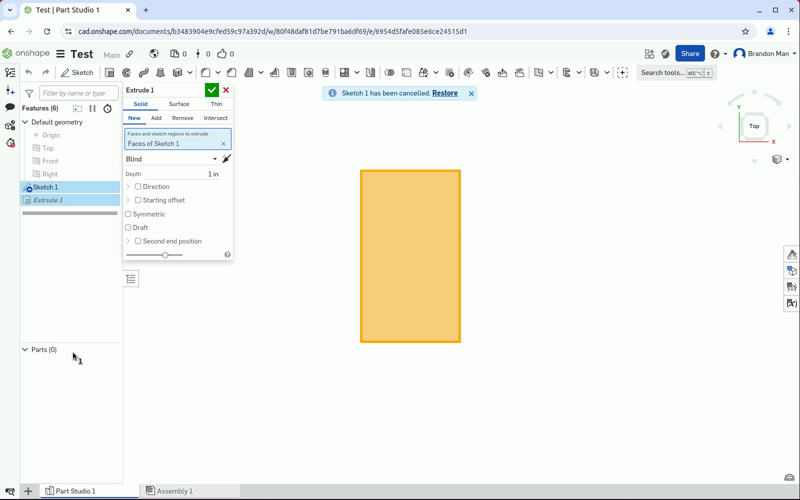
mouse_move(143, 106)
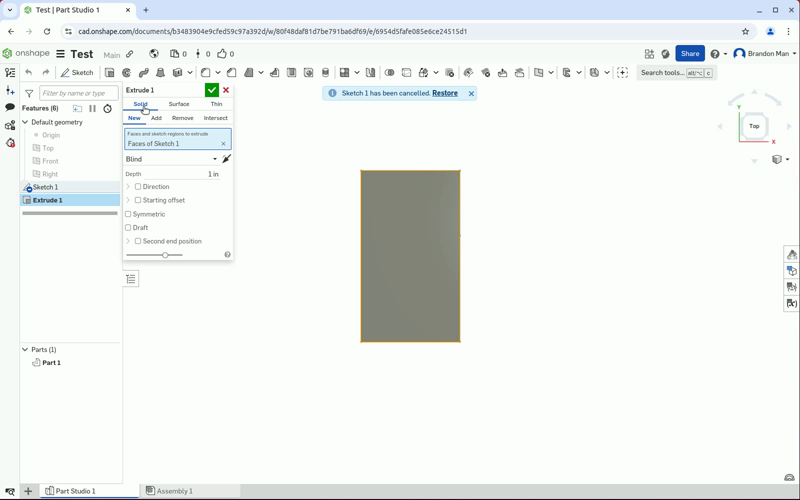
click(143, 106)
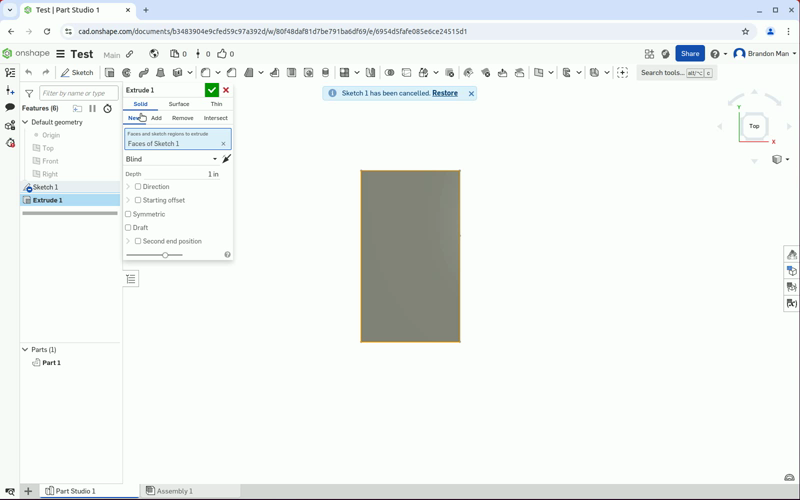
mouse_move(137, 120)
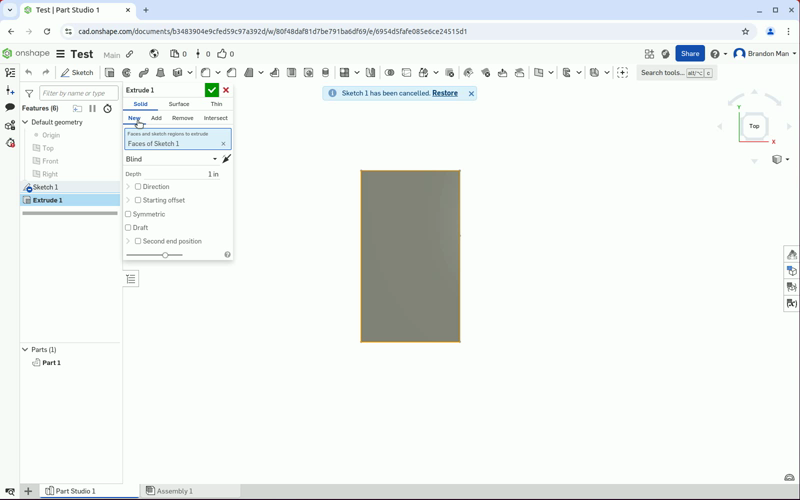
click(137, 120)
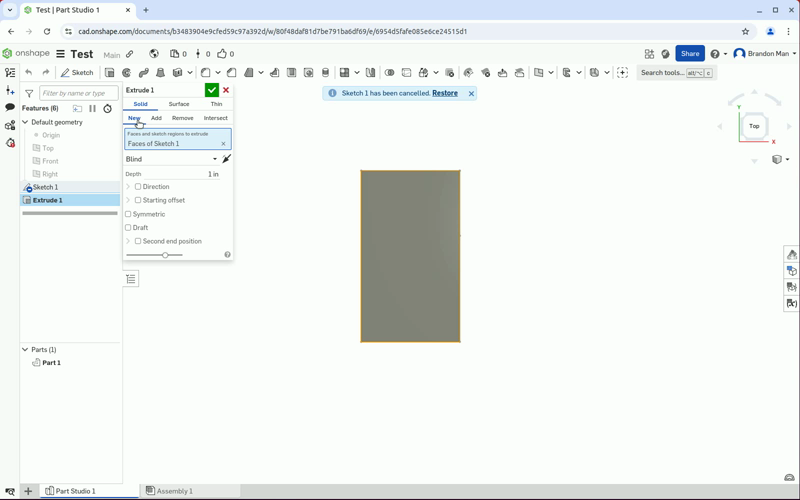
key(tab, 4)
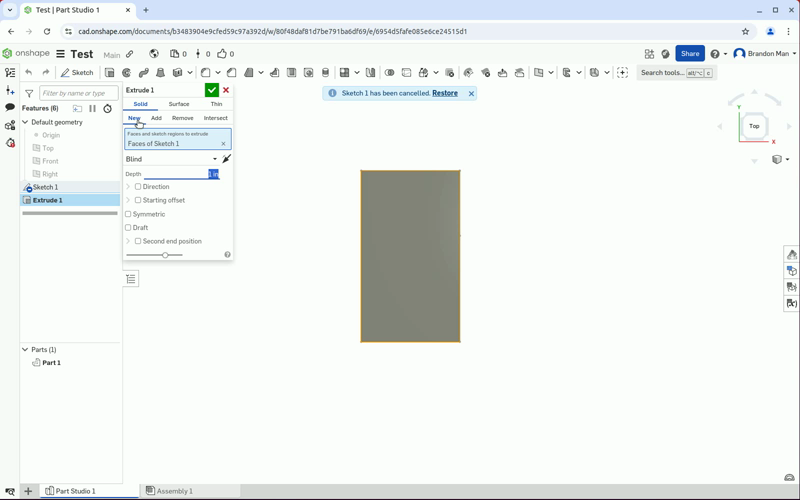
text(21.423)
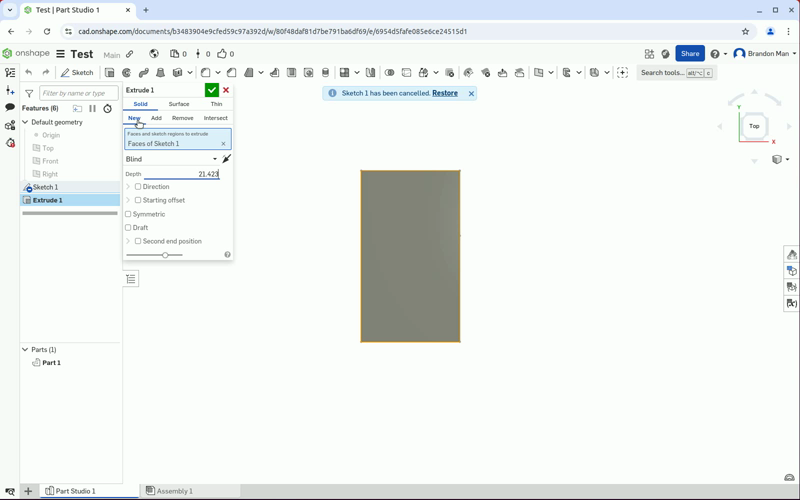
key(enter)
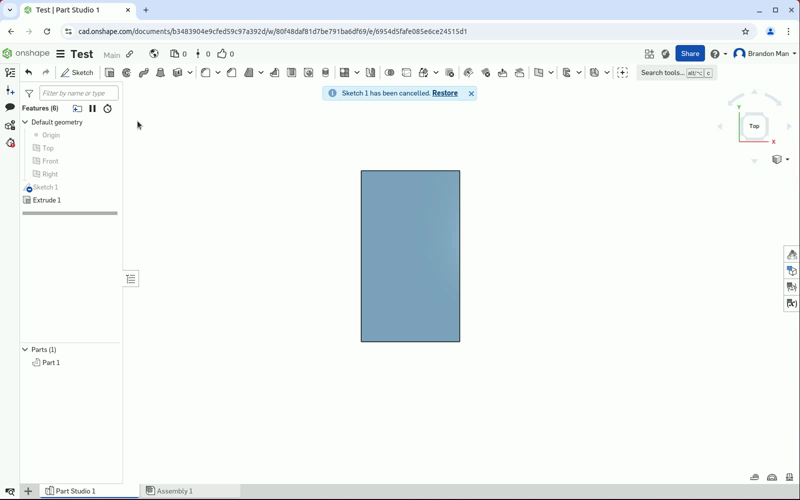
key(shift+h)
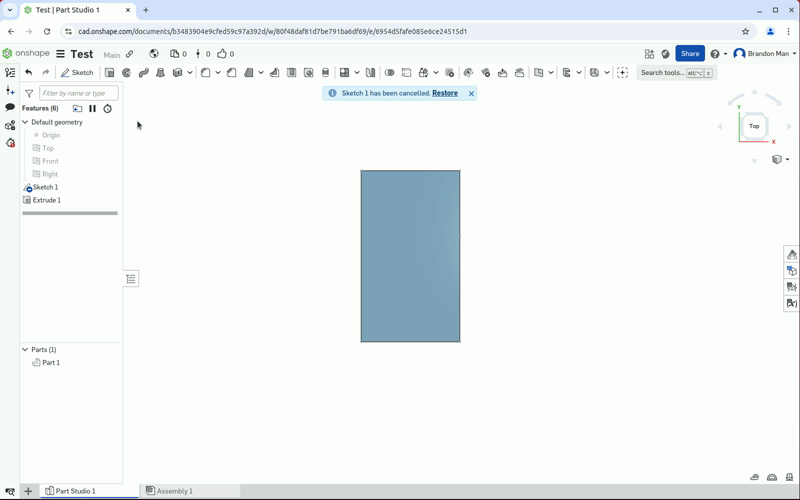
key(shift+h)
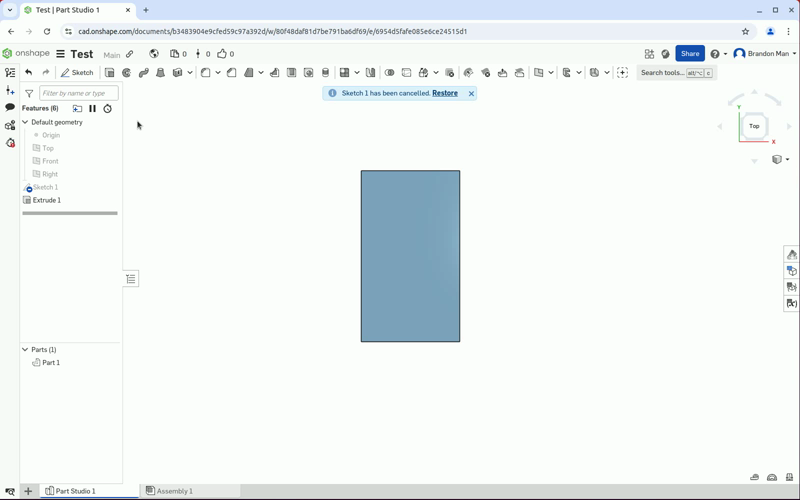
mouse_move(73, 189)
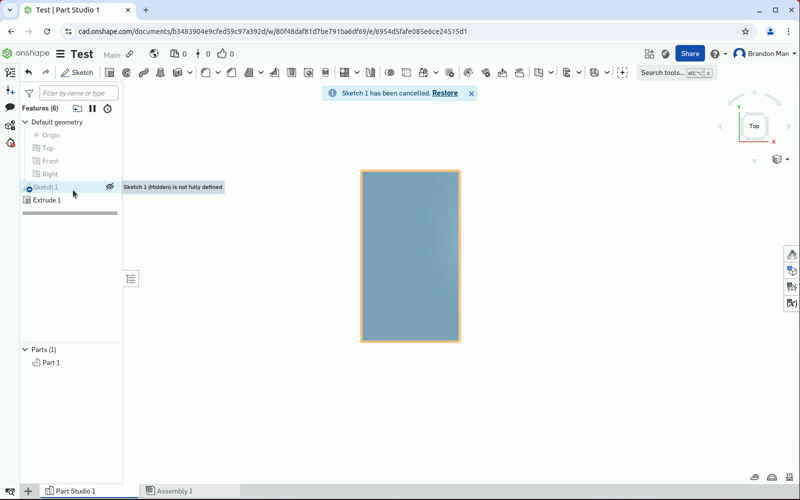
click(73, 189)
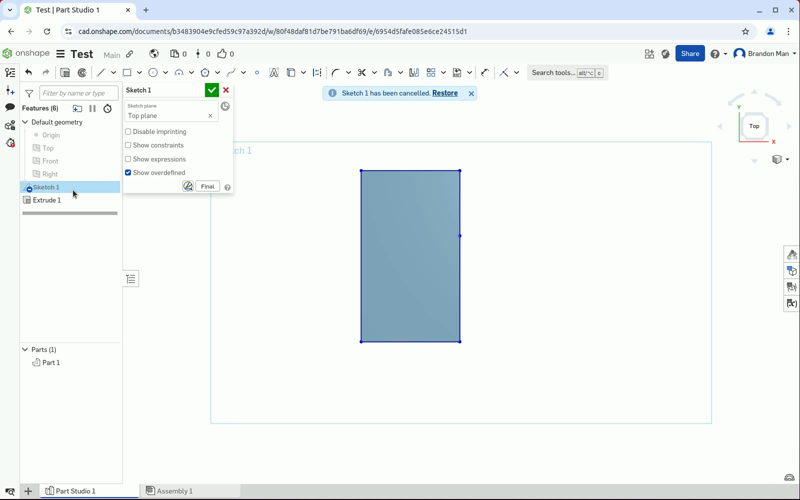
mouse_move(229, 92)
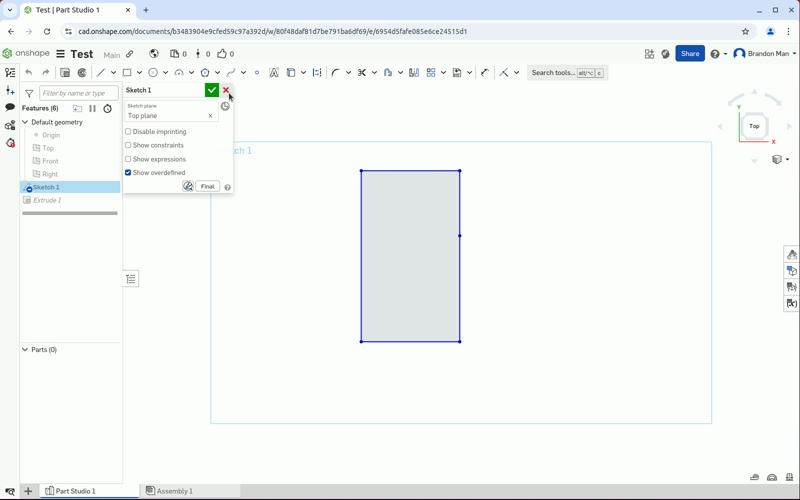
click(229, 92)
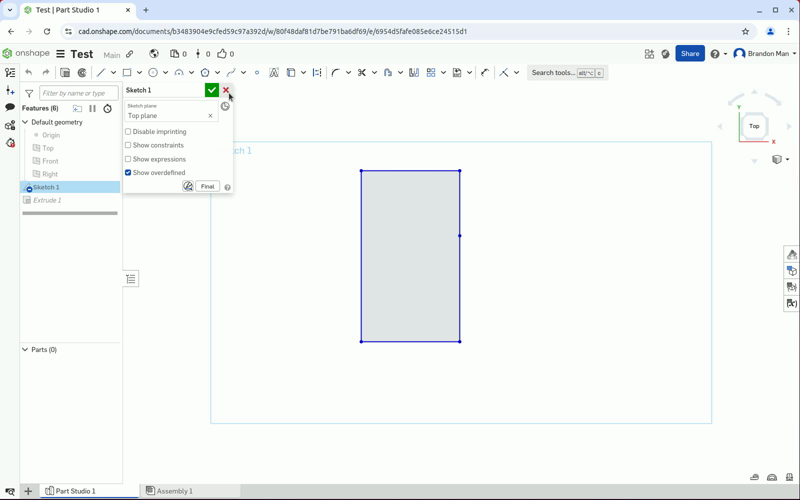
key(shift+s)
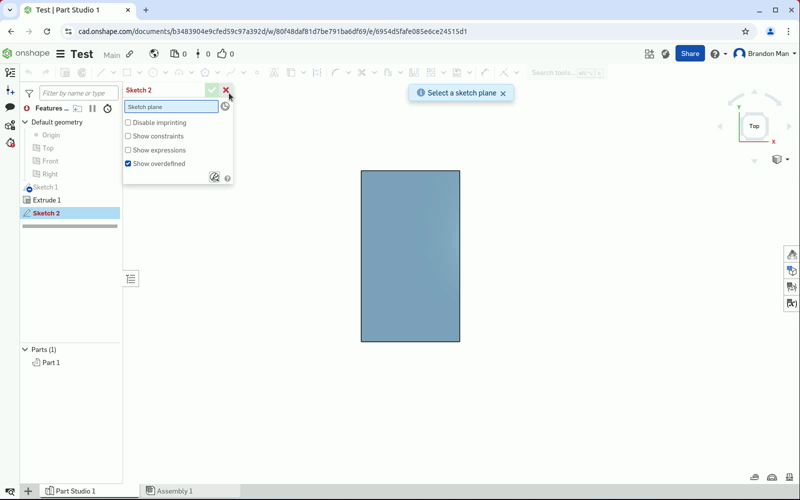
mouse_move(73, 150)
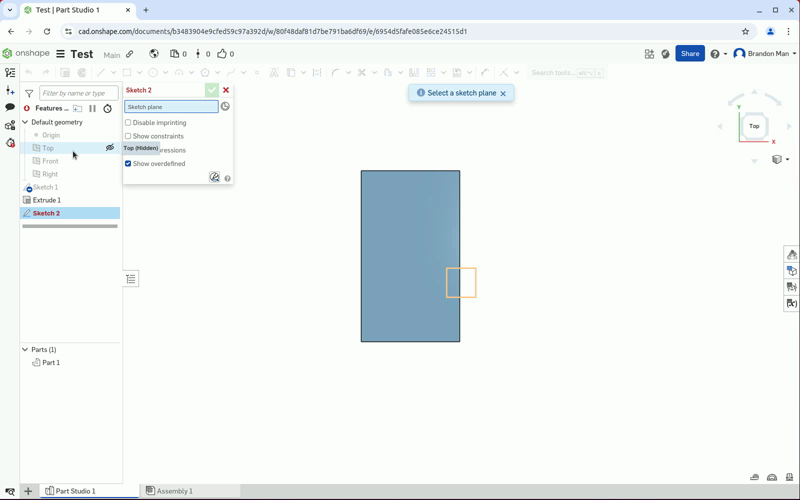
click(73, 150)
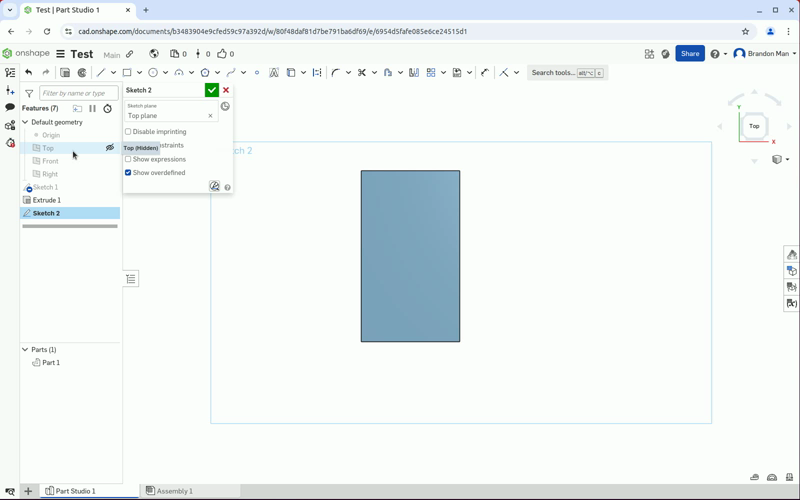
mouse_move(73, 352)
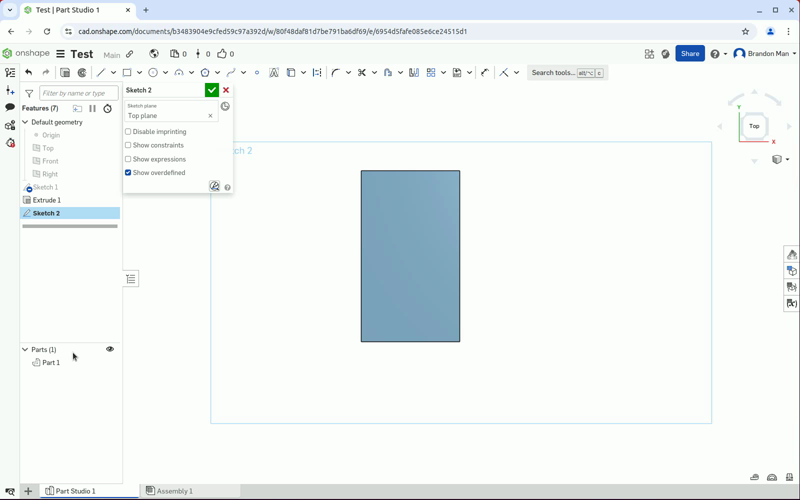
key(y)
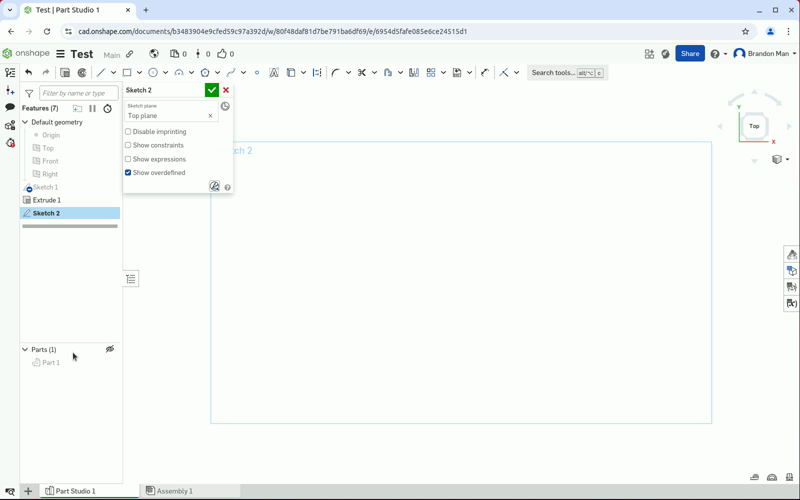
key(l)
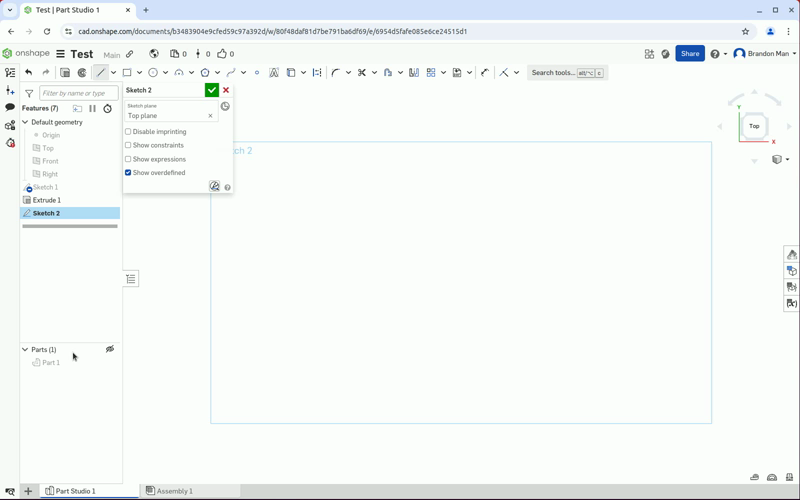
key_down(shift)
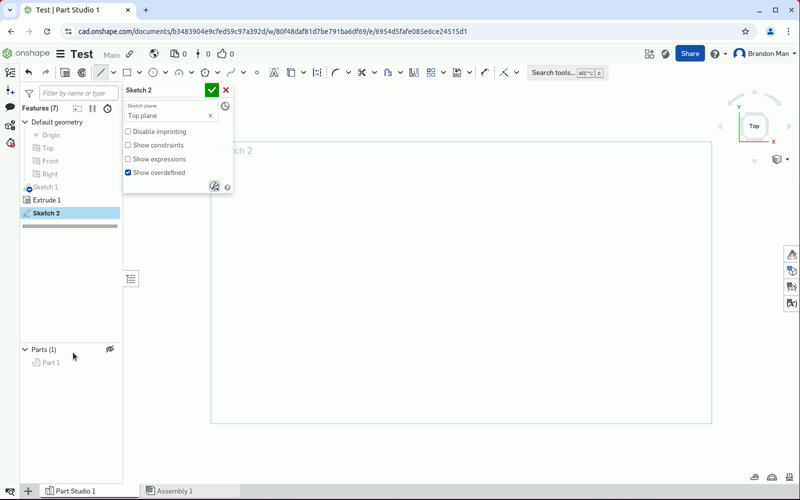
mouse_move(460, 341)
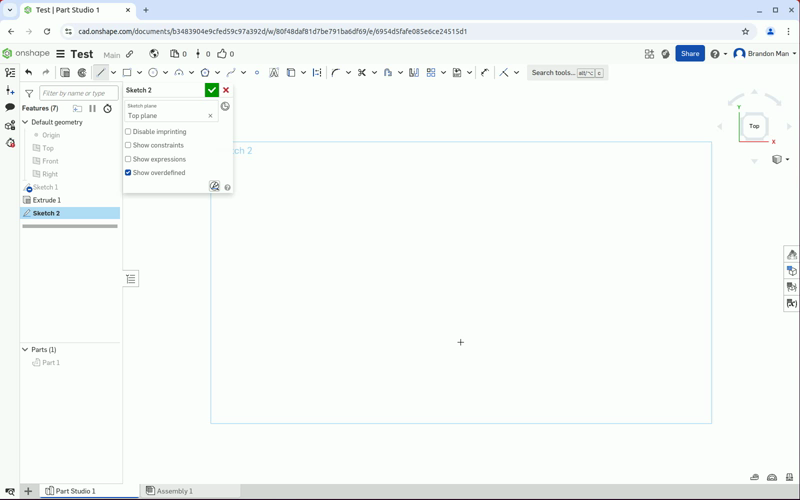
click(460, 341)
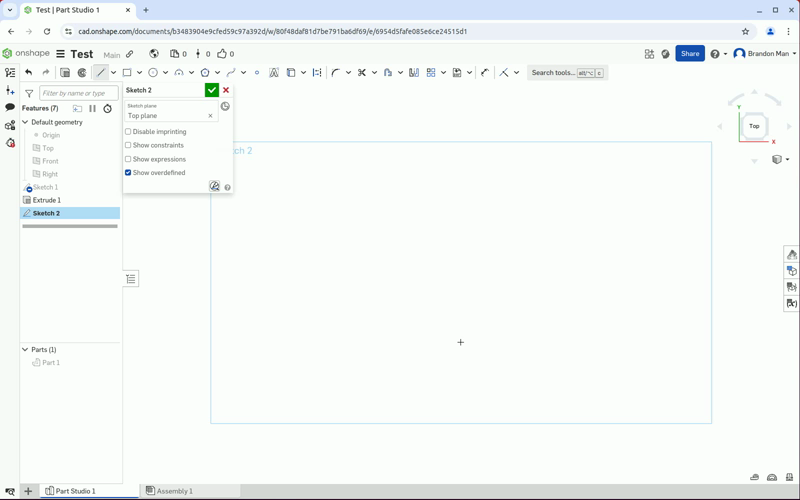
key_up(shift)
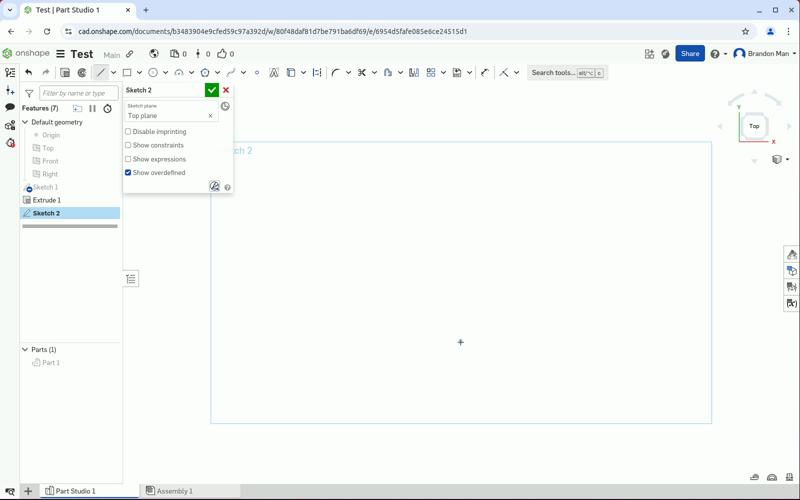
key_down(shift)
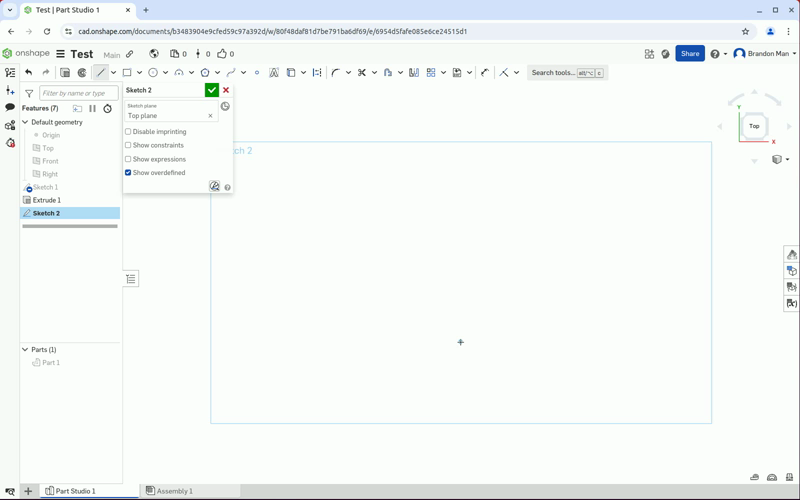
mouse_move(533, 341)
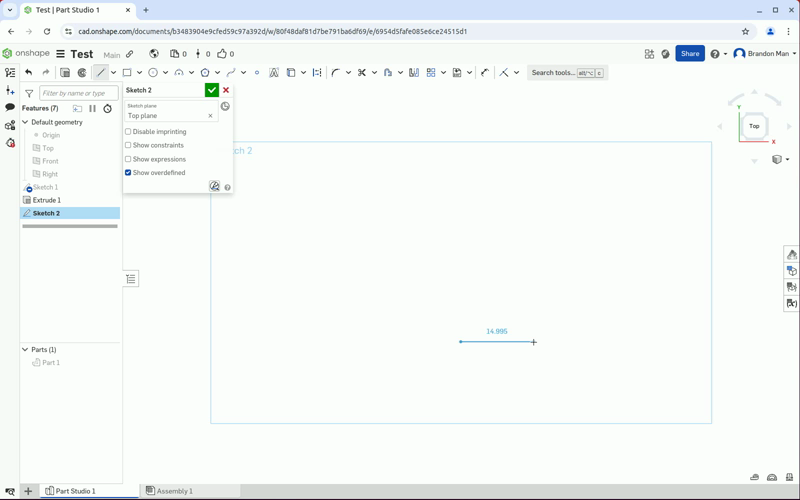
click(533, 341)
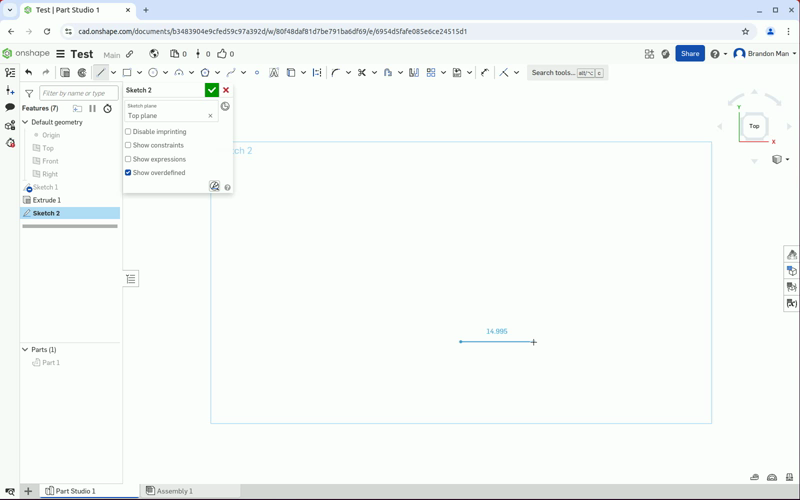
key_up(shift)
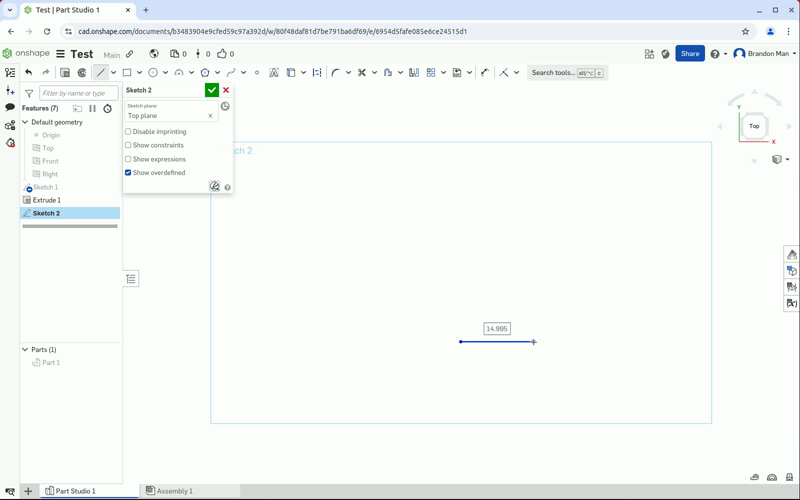
key_down(shift)
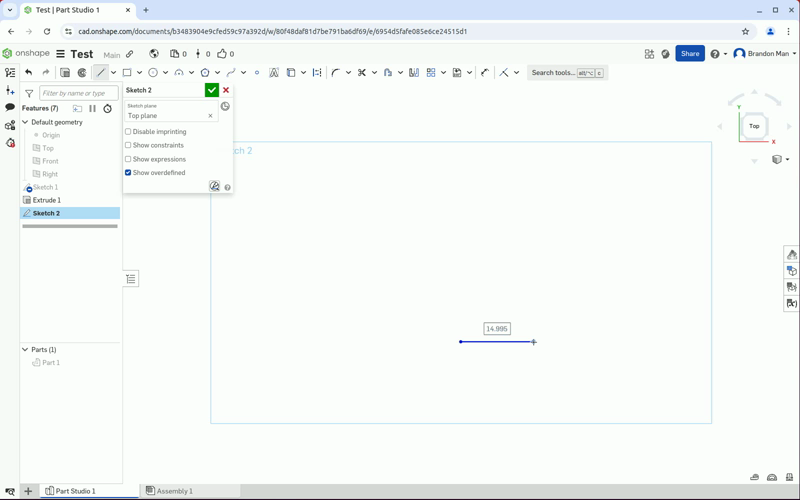
mouse_move(533, 234)
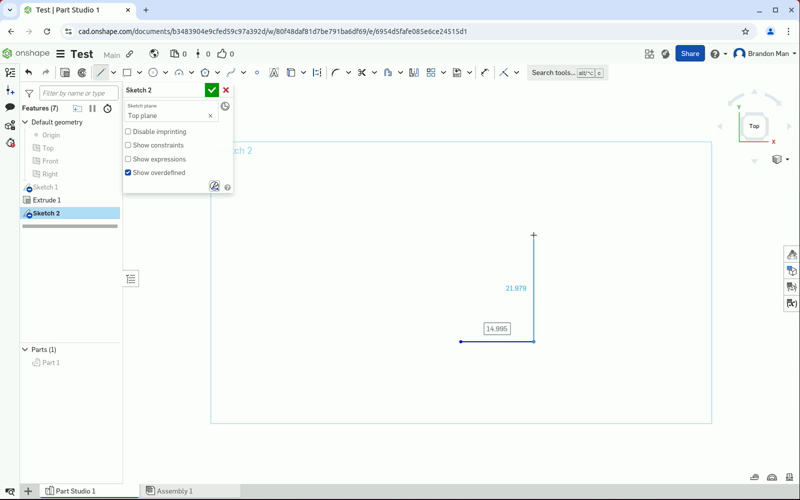
click(533, 234)
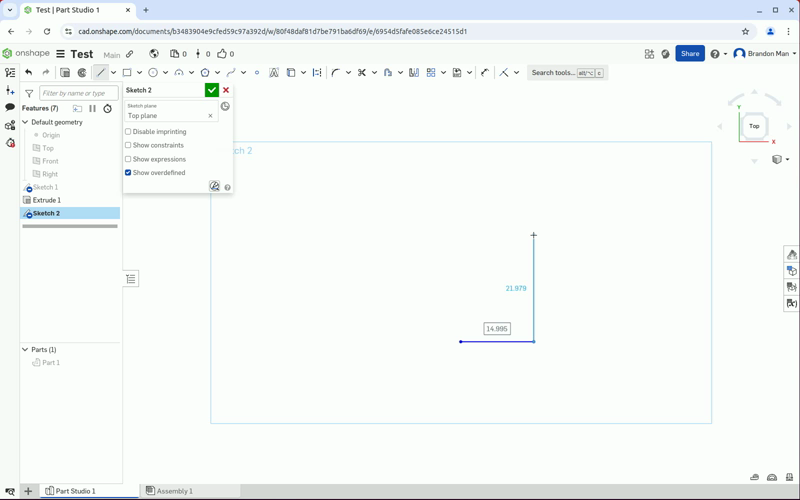
key_up(shift)
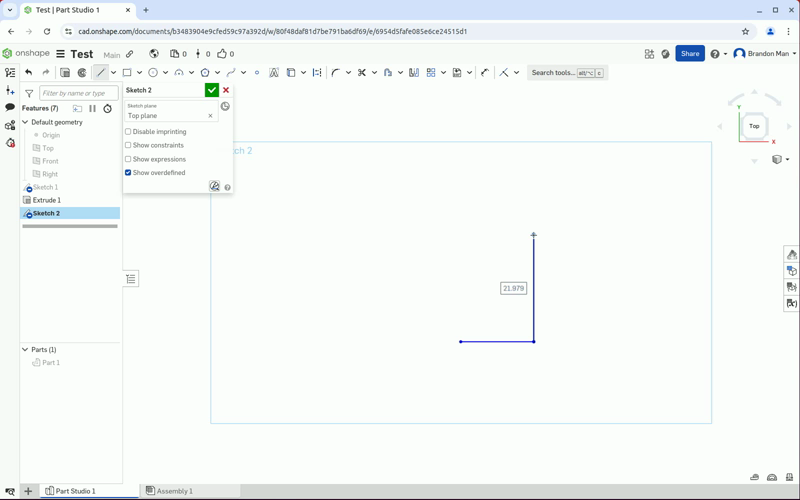
key_down(shift)
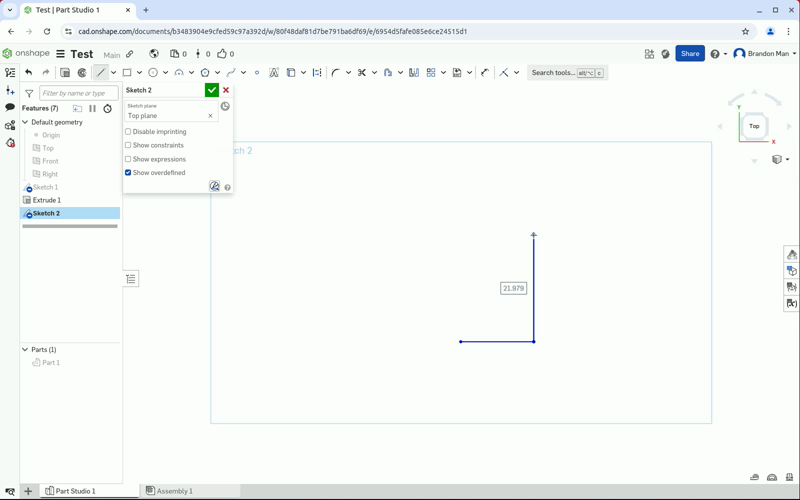
mouse_move(460, 234)
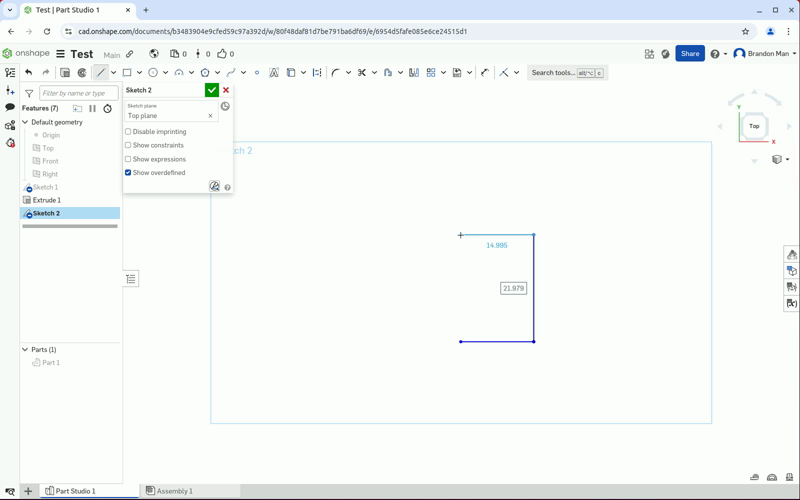
click(460, 234)
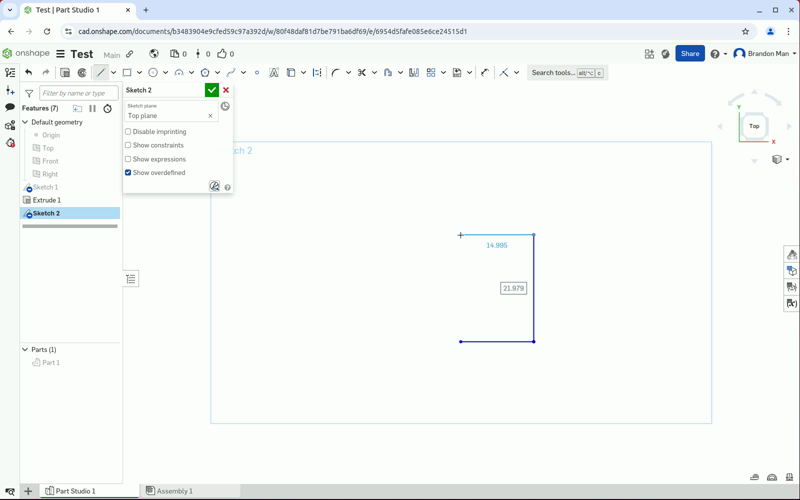
key_up(shift)
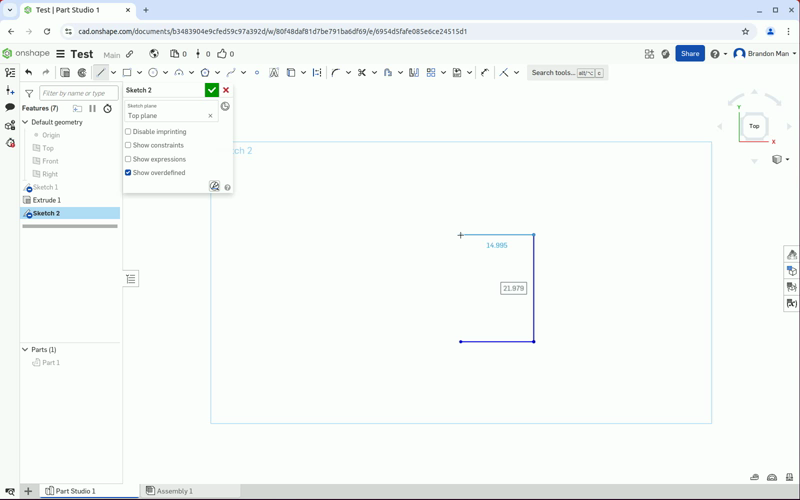
key_down(shift)
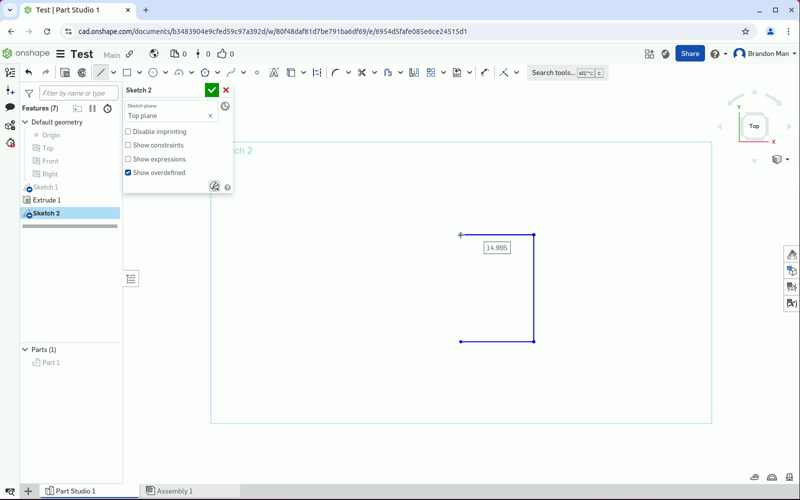
mouse_move(460, 341)
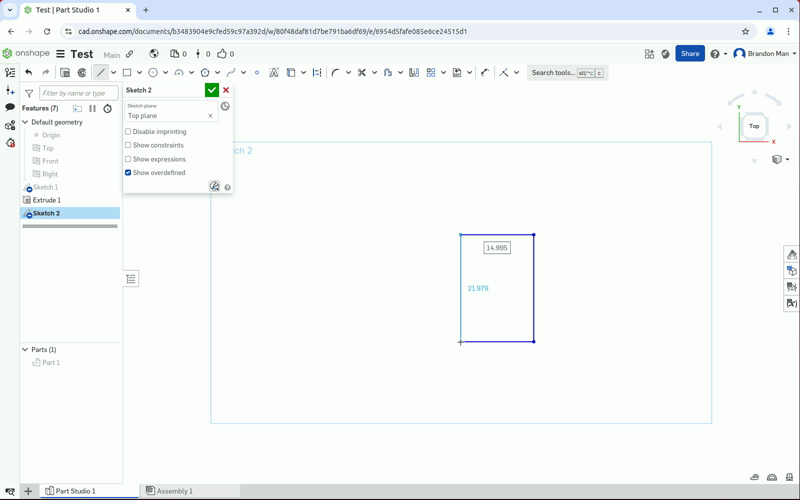
key_up(shift)
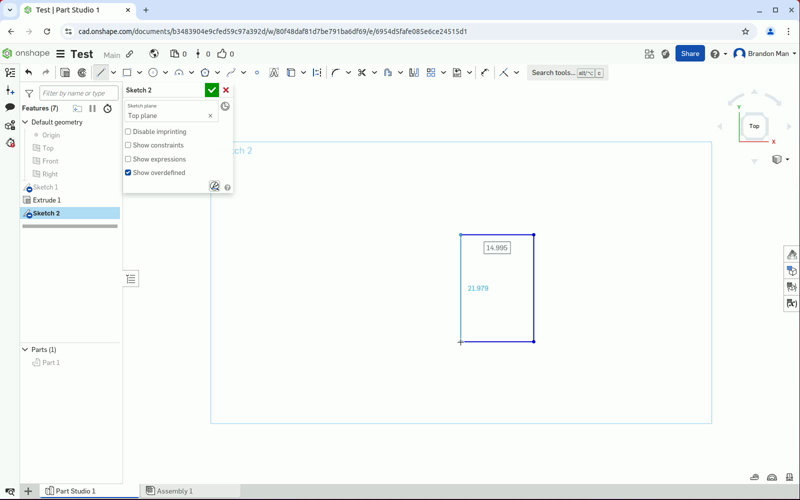
click(460, 341)
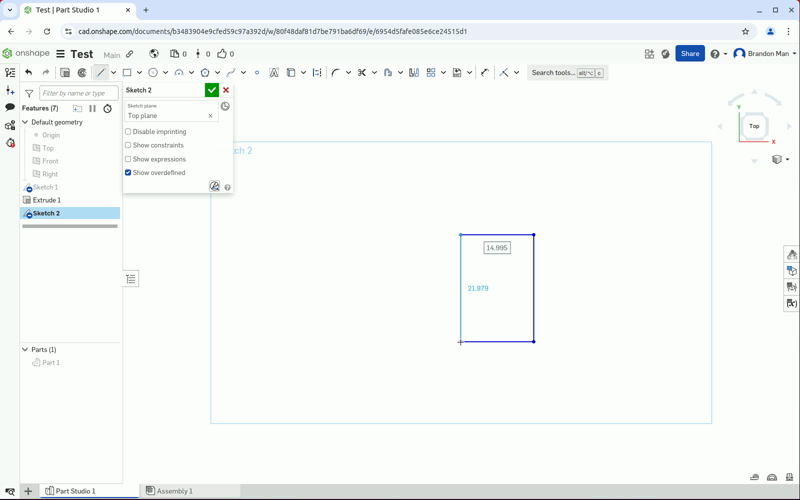
key(esc)
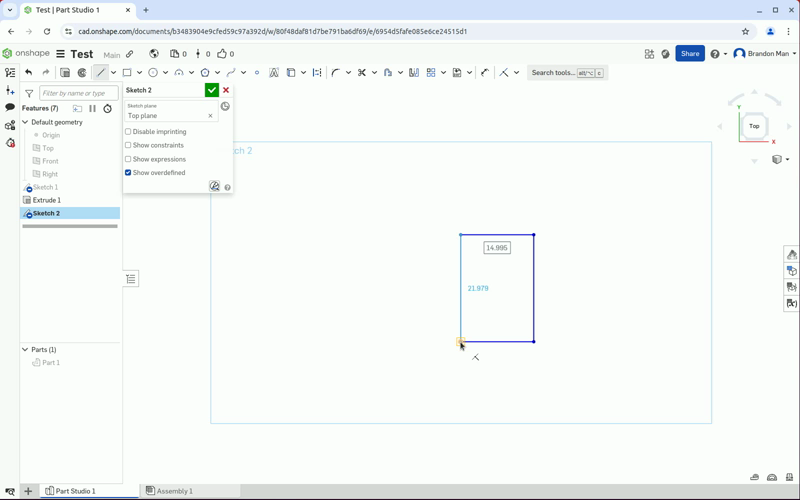
mouse_move(499, 321)
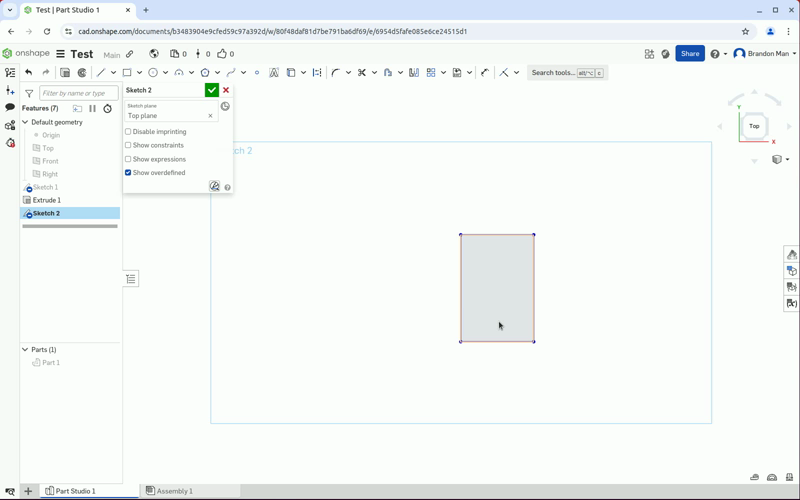
click(499, 321)
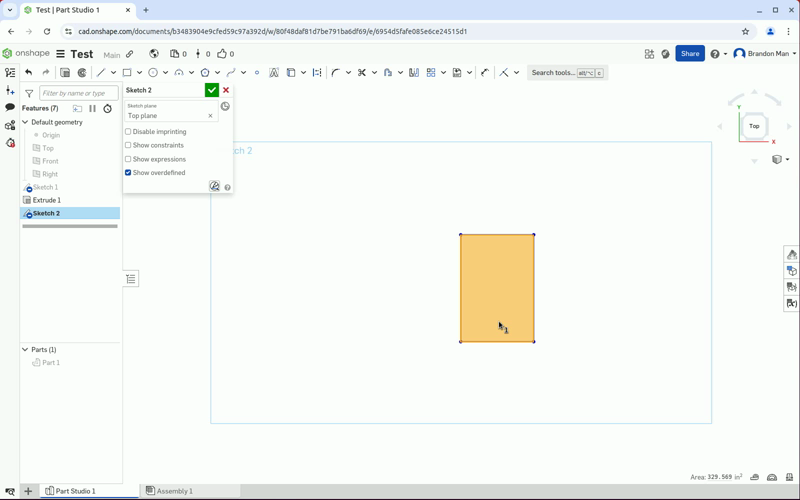
mouse_move(73, 352)
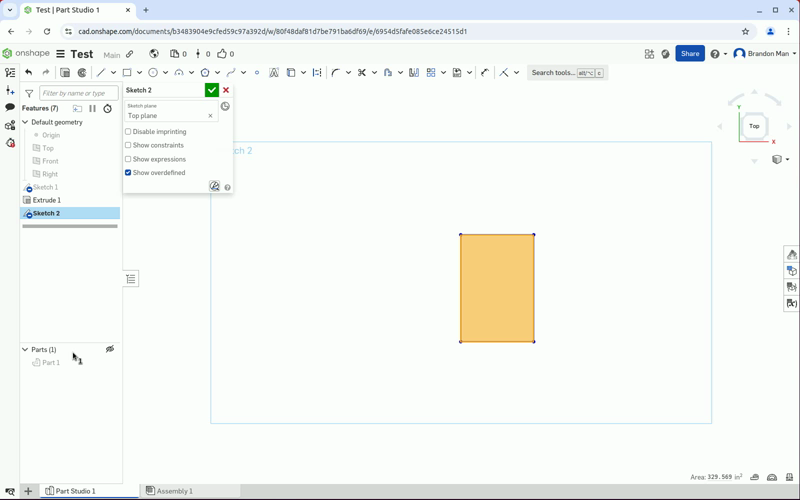
key(shift+y)
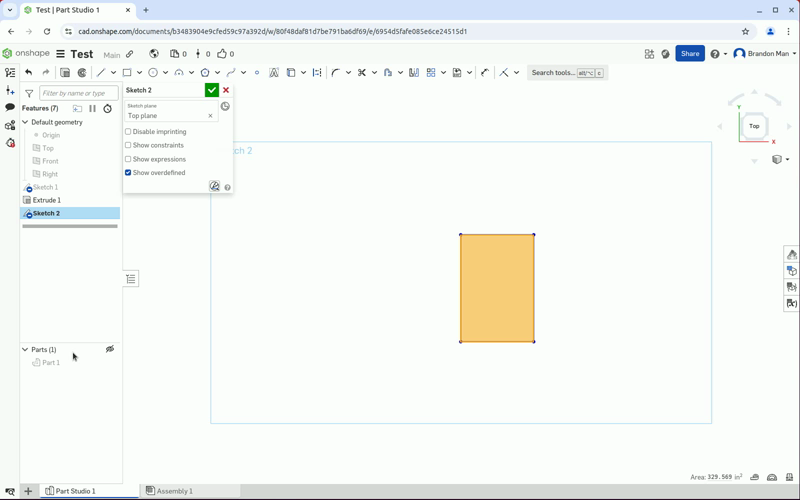
key(shift+e)
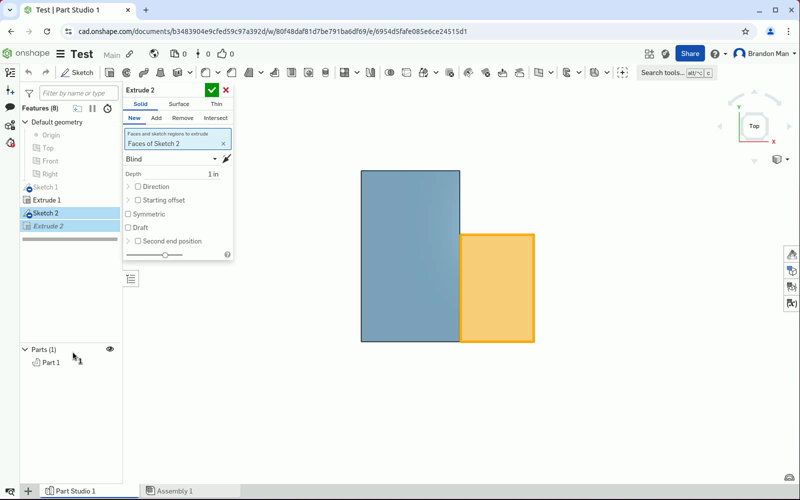
mouse_move(143, 106)
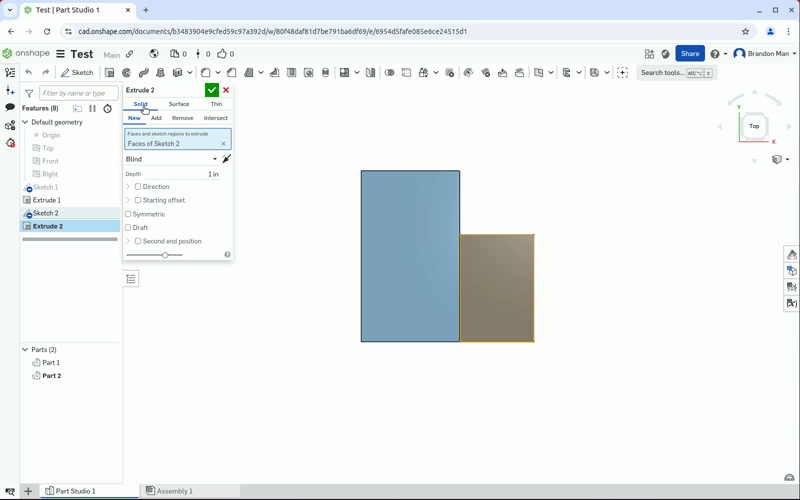
click(143, 106)
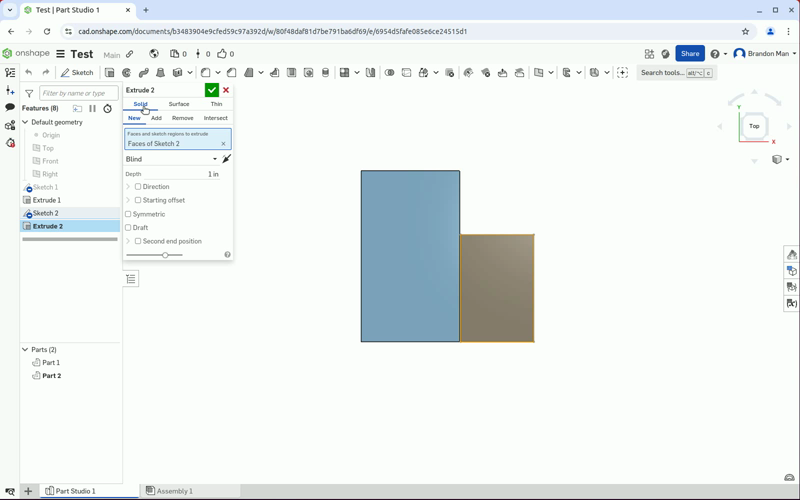
mouse_move(137, 120)
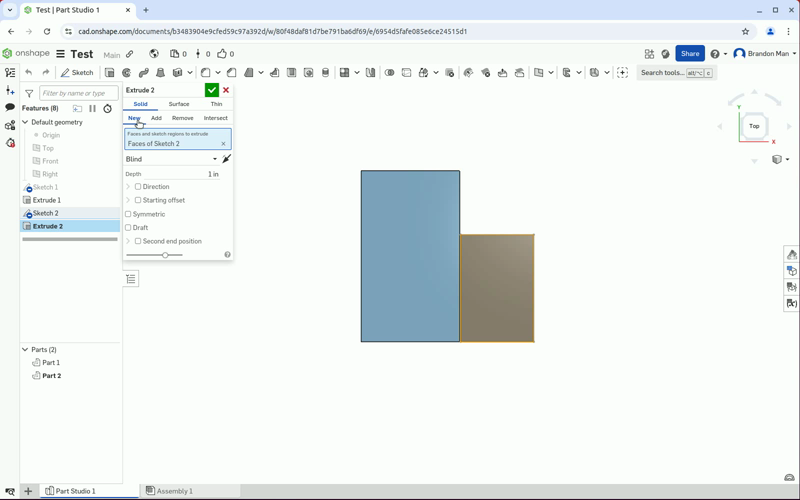
click(137, 120)
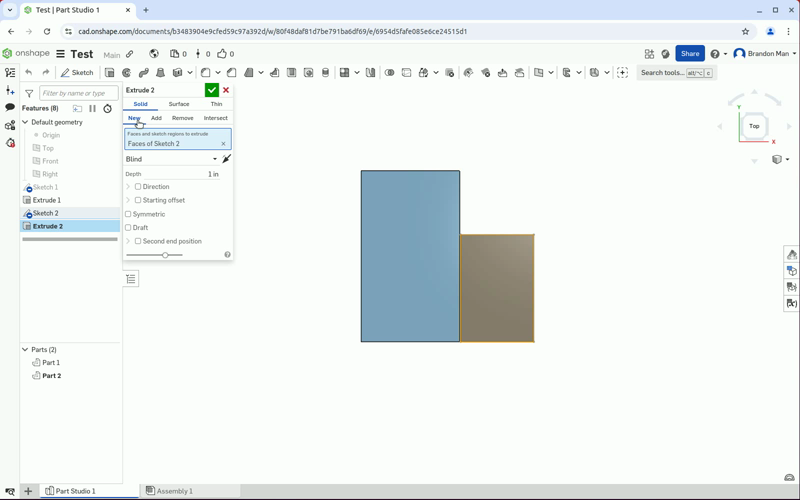
key(tab, 4)
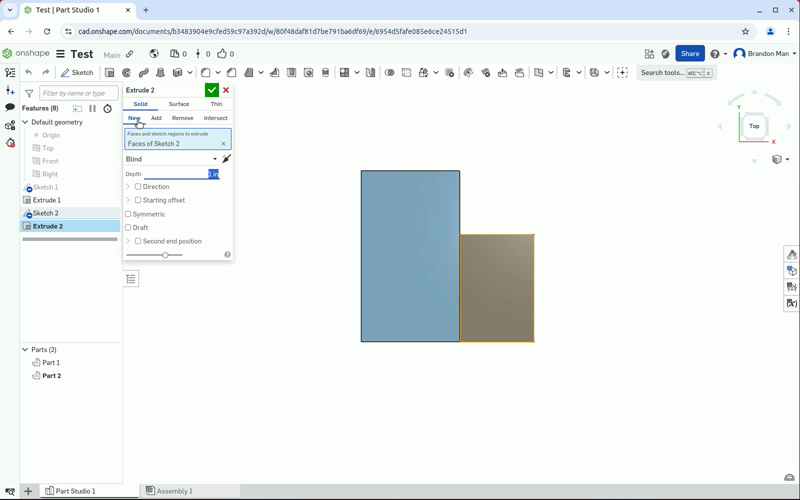
text(21.423)
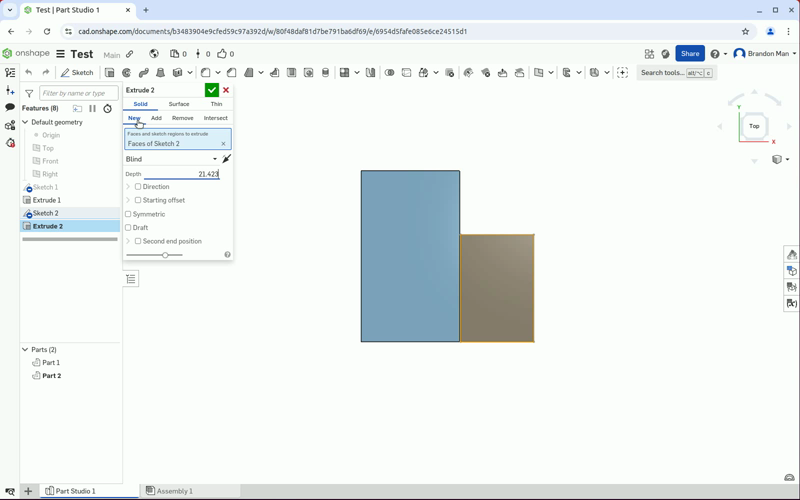
key(enter)
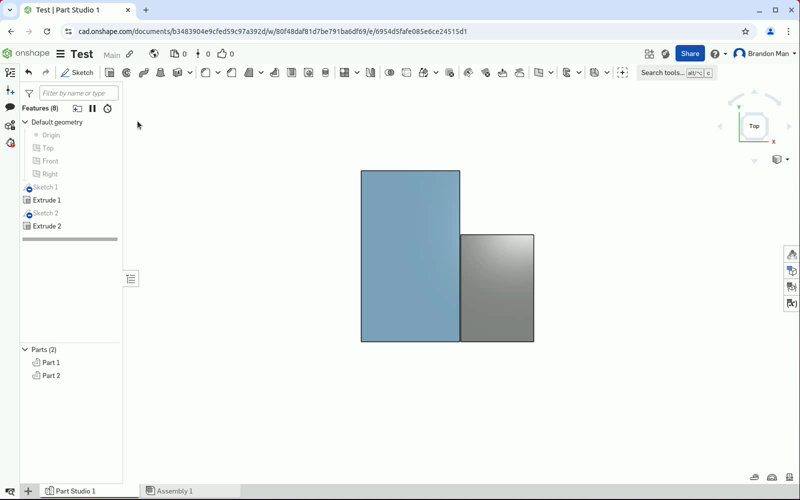
key(shift+h)
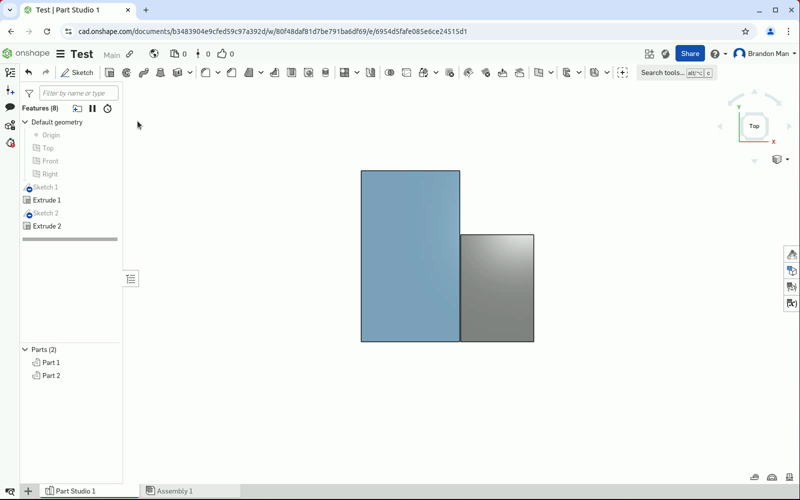
key(shift+h)
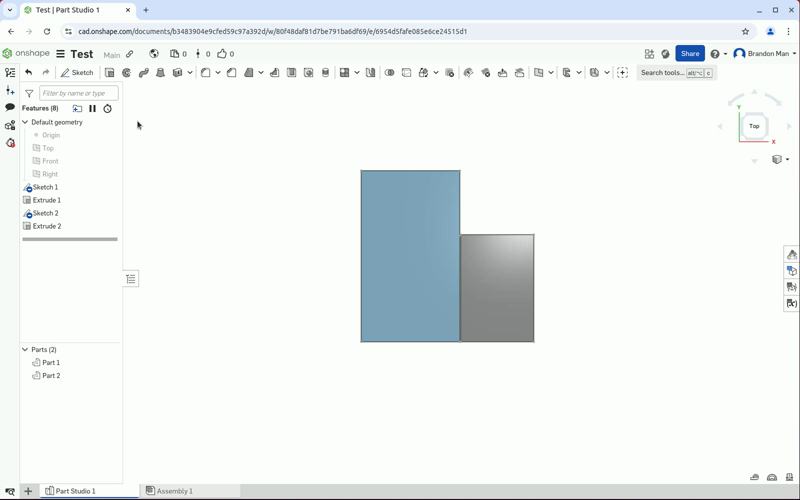
key(shift+7)
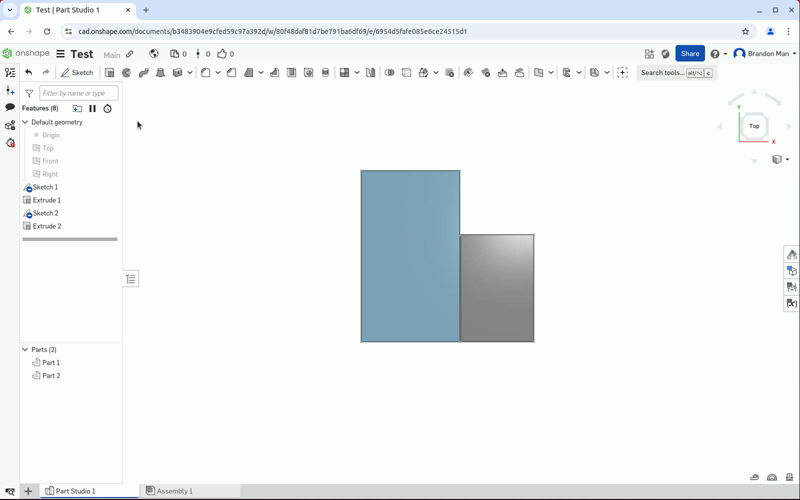
key(up, 3)
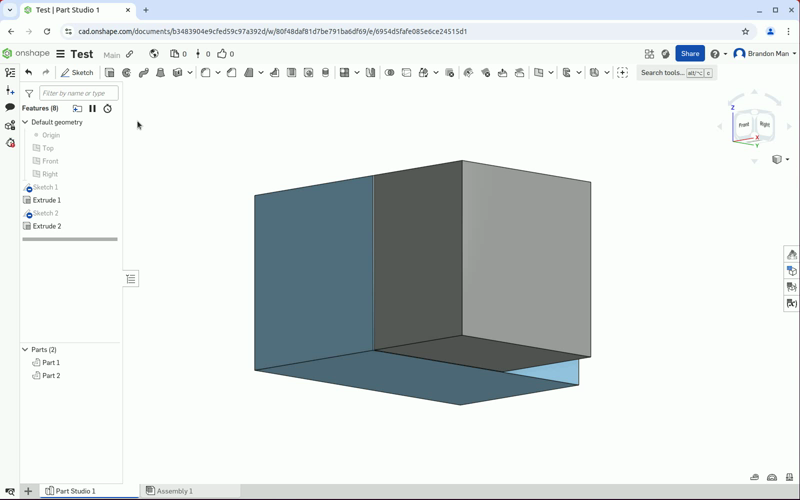
key(left, 3)
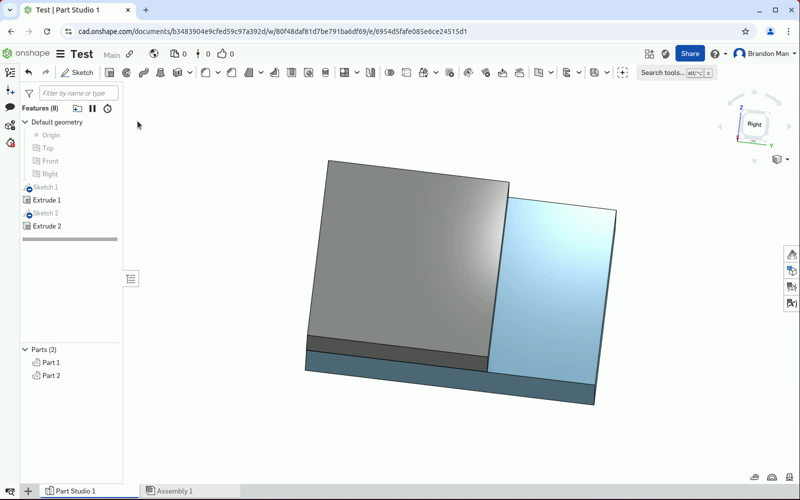
key(right, 3)
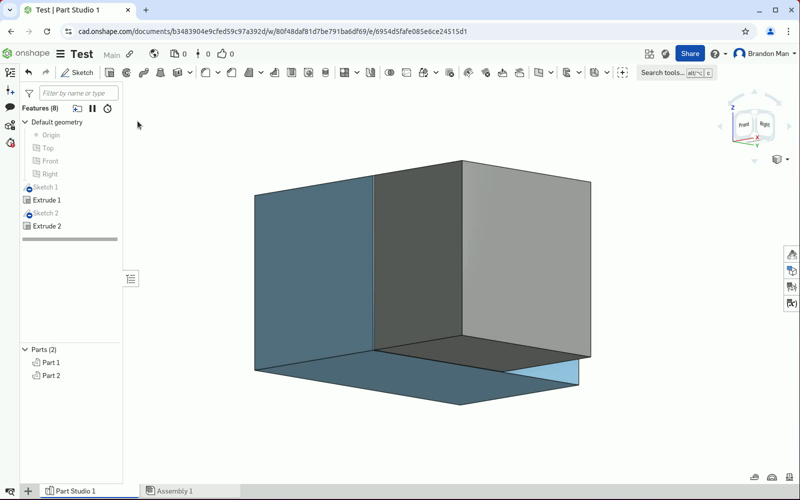
key(down, 3)
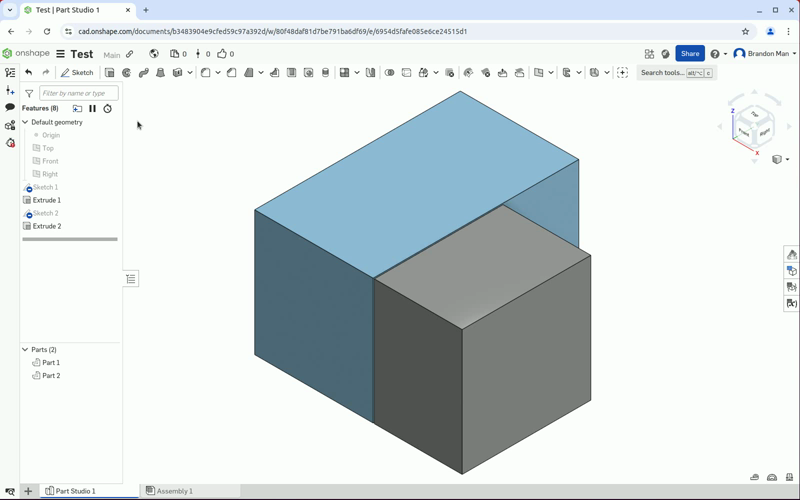
mouse_move(73, 189)
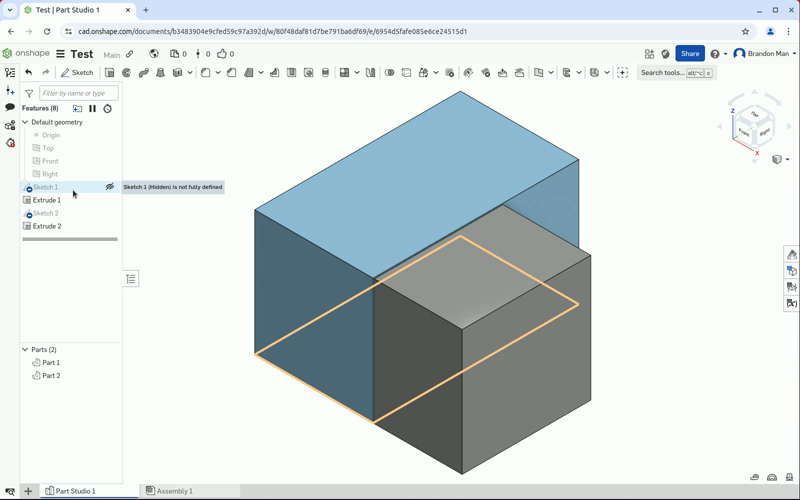
click(73, 189)